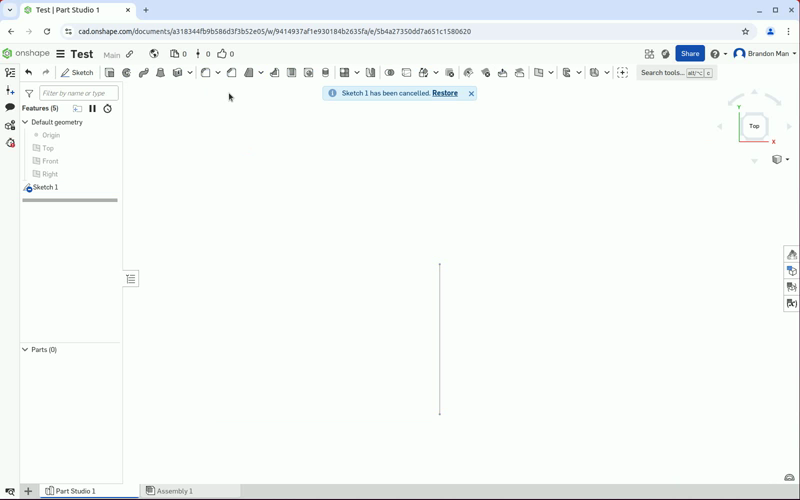
key(shift+h)
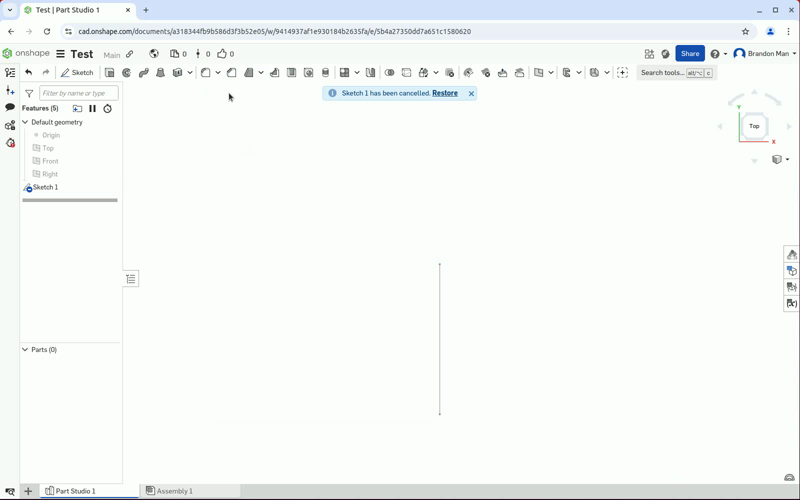
key(shift+s)
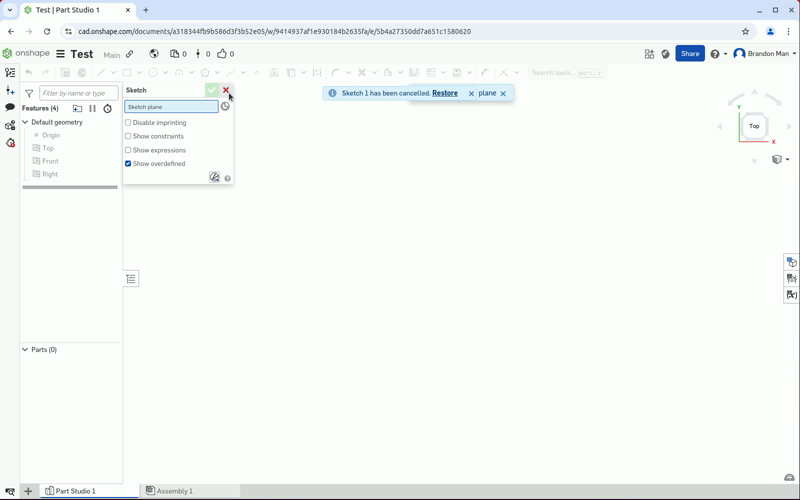
mouse_move(73, 150)
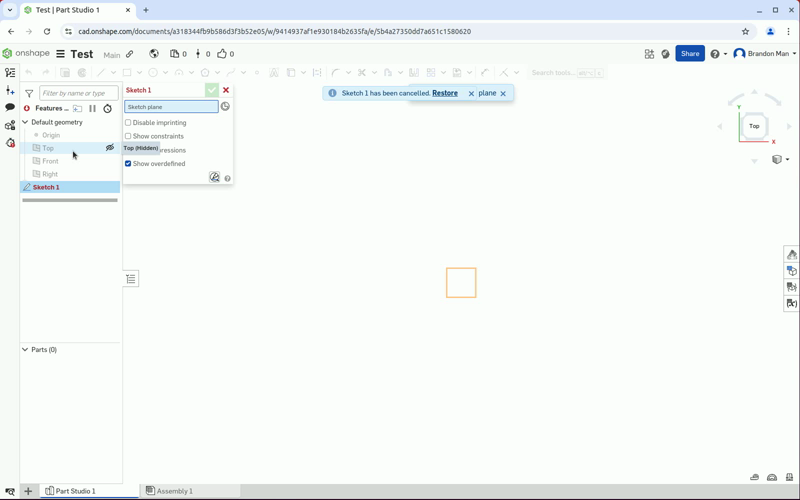
click(73, 150)
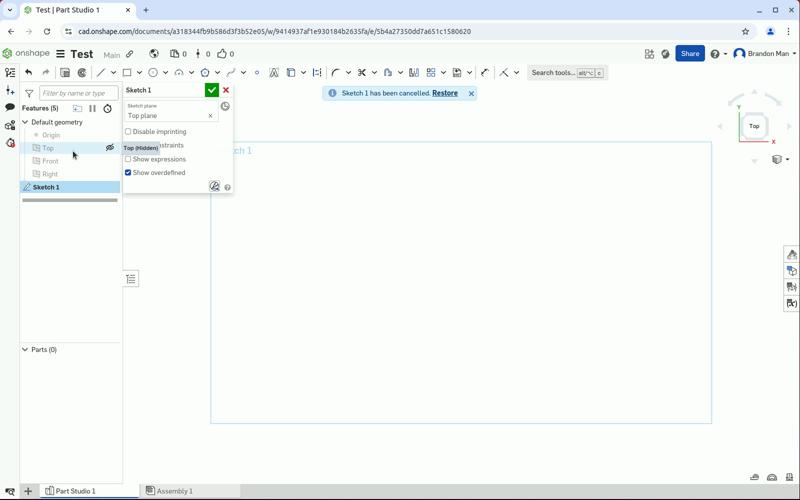
mouse_move(73, 352)
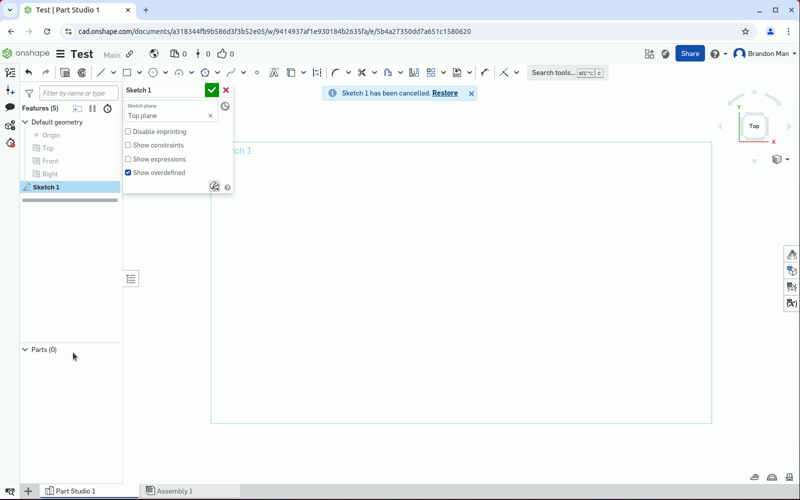
key(y)
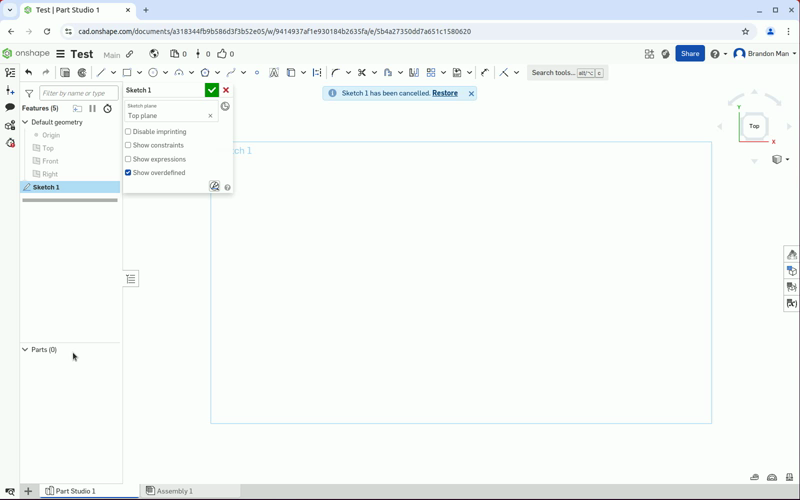
key(l)
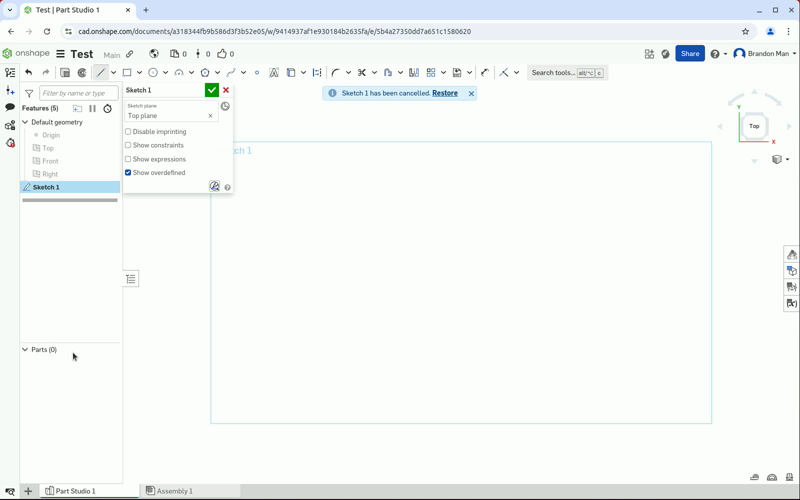
key_down(shift)
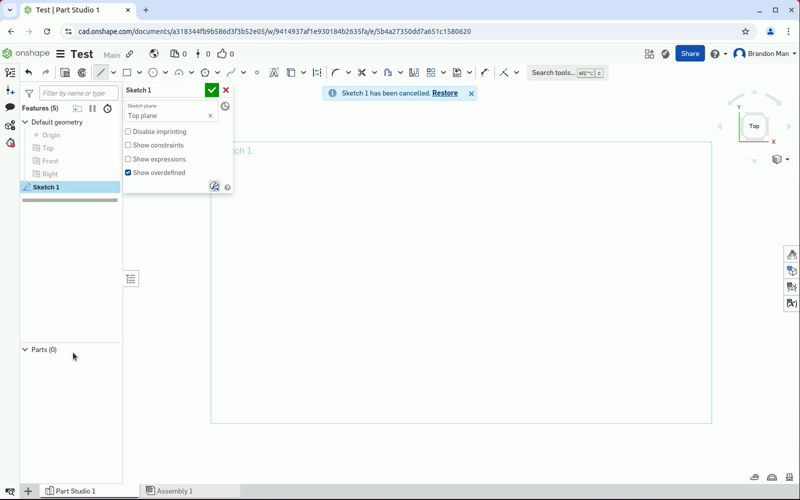
mouse_move(385, 357)
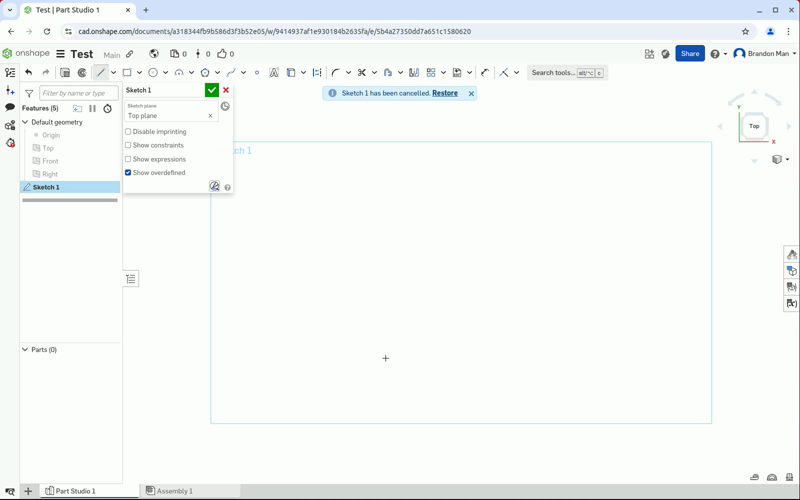
click(385, 357)
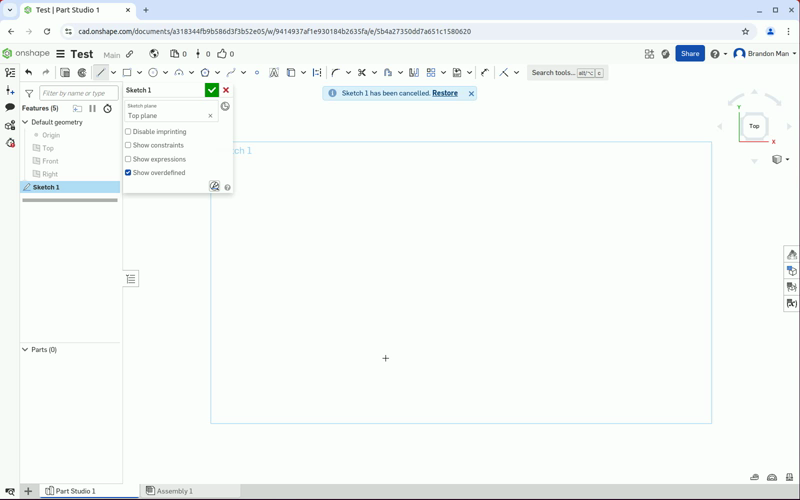
key_up(shift)
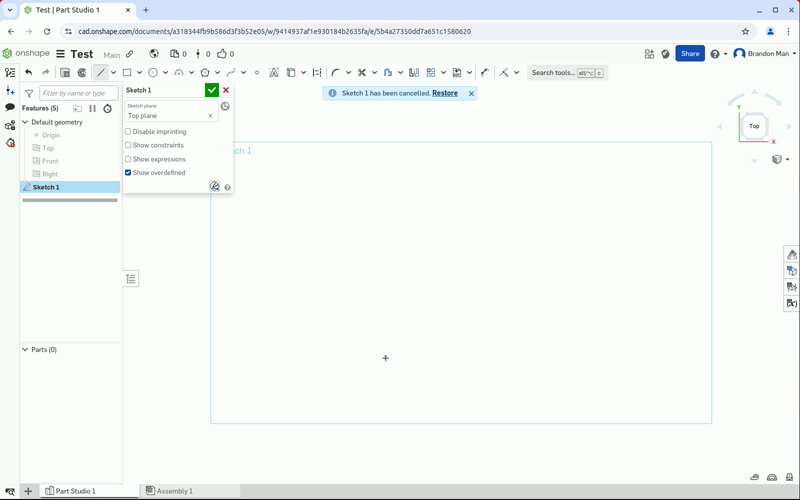
key_down(shift)
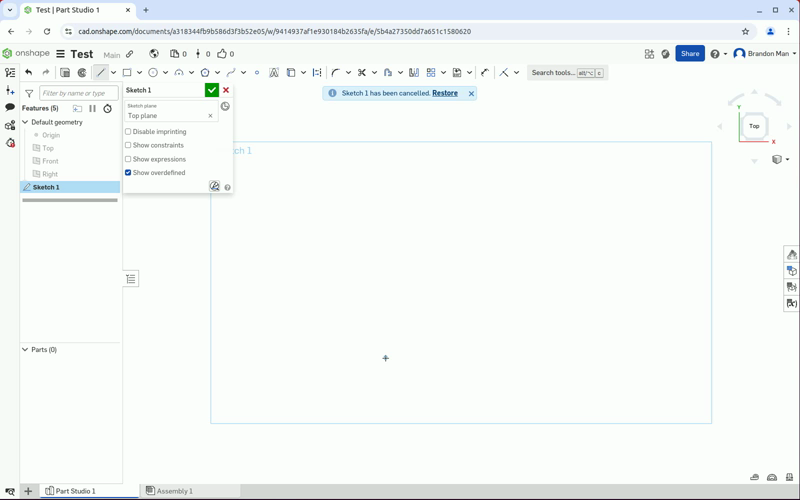
mouse_move(535, 357)
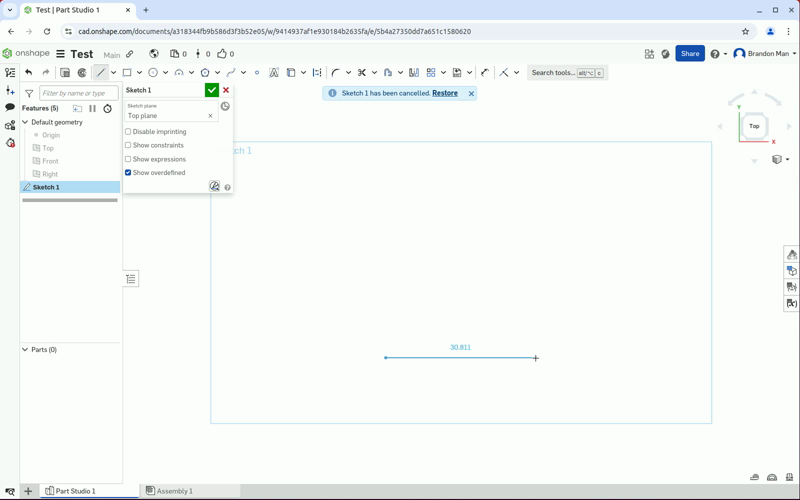
click(535, 357)
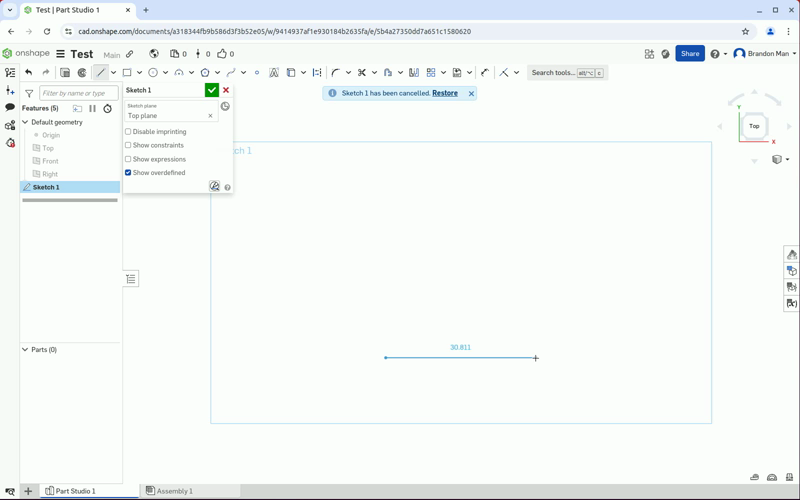
key_up(shift)
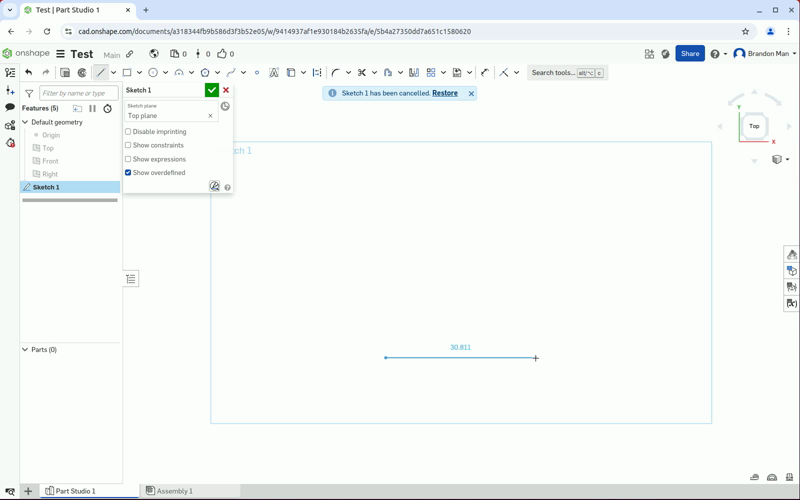
key_down(shift)
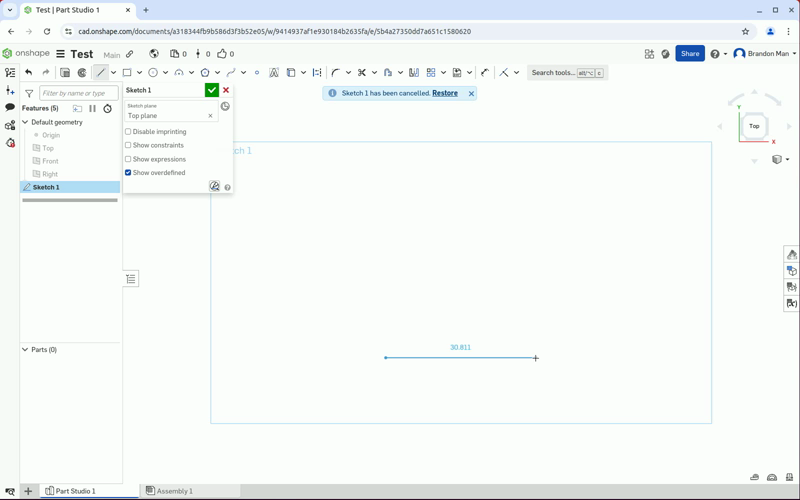
mouse_move(535, 208)
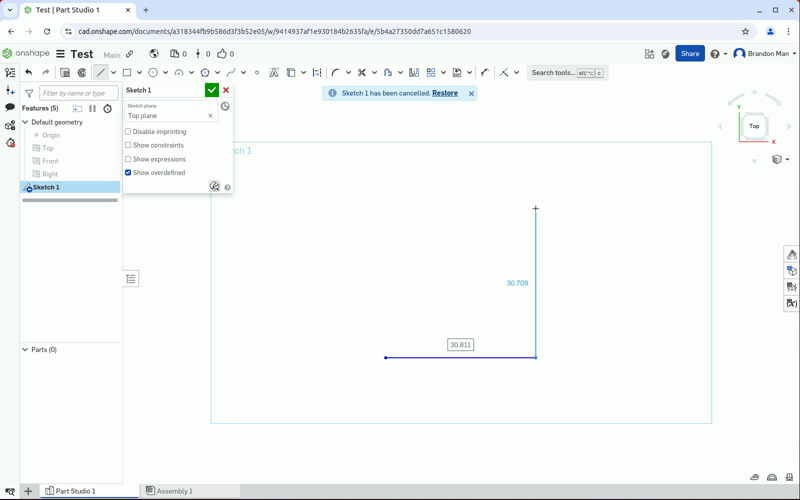
click(535, 208)
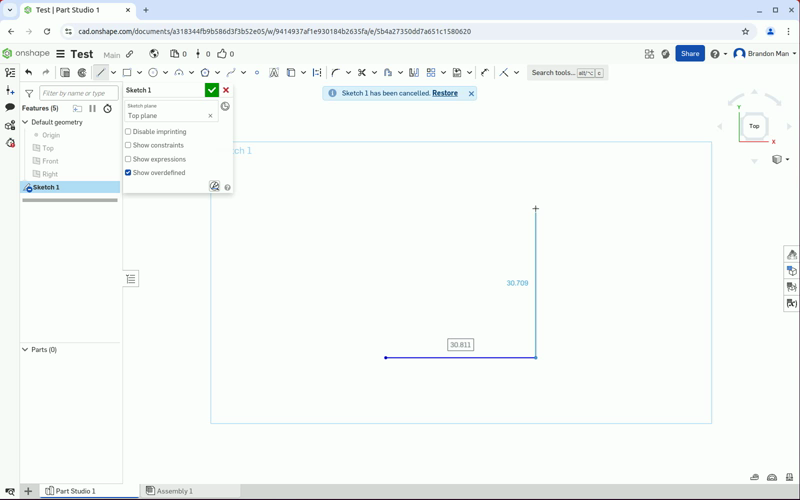
key_up(shift)
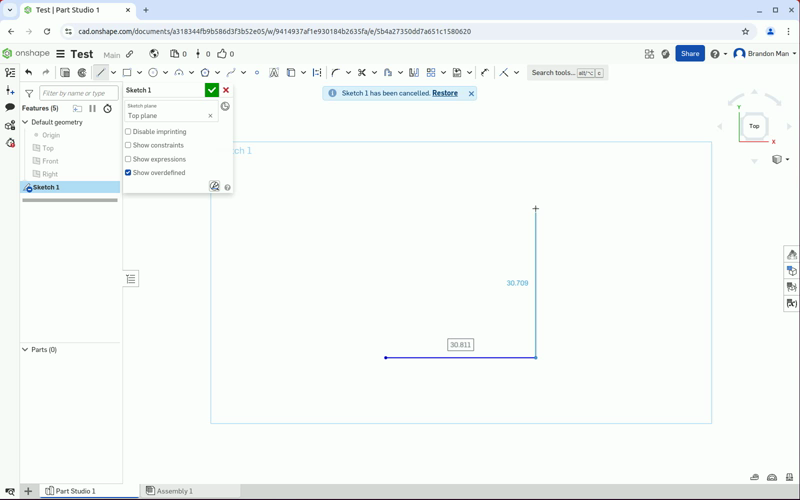
key_down(shift)
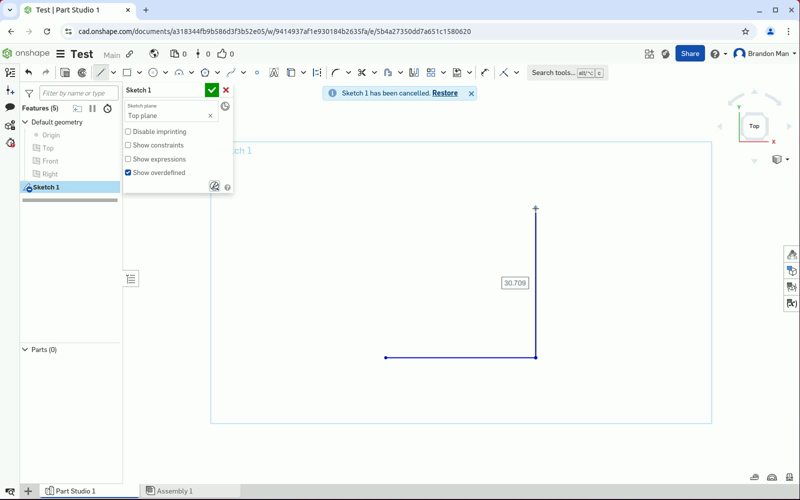
mouse_move(385, 208)
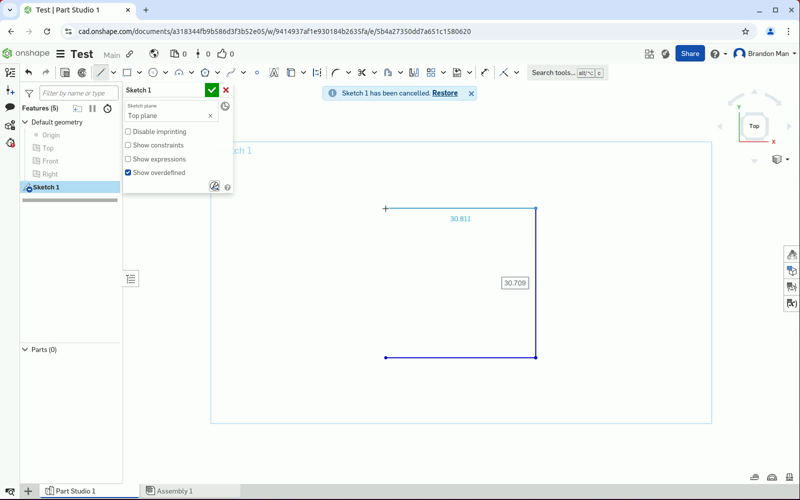
click(385, 208)
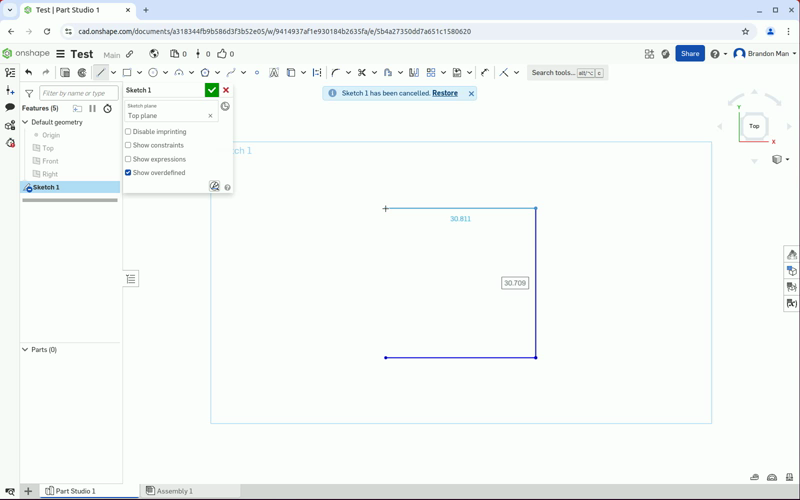
key_up(shift)
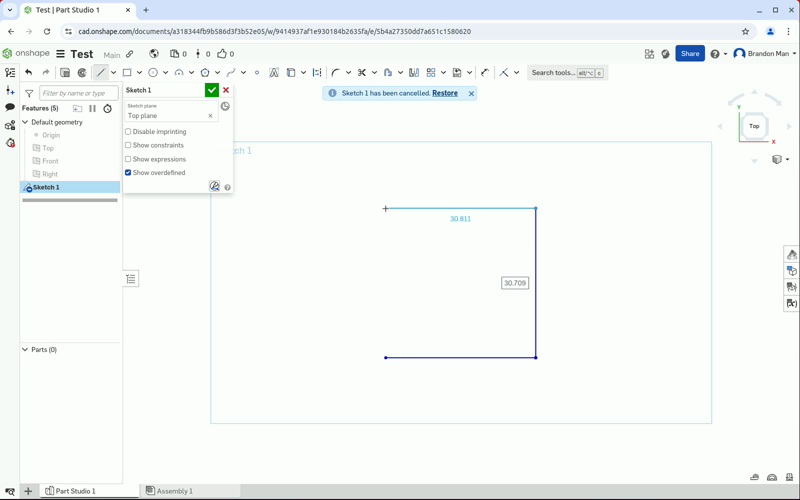
key_down(shift)
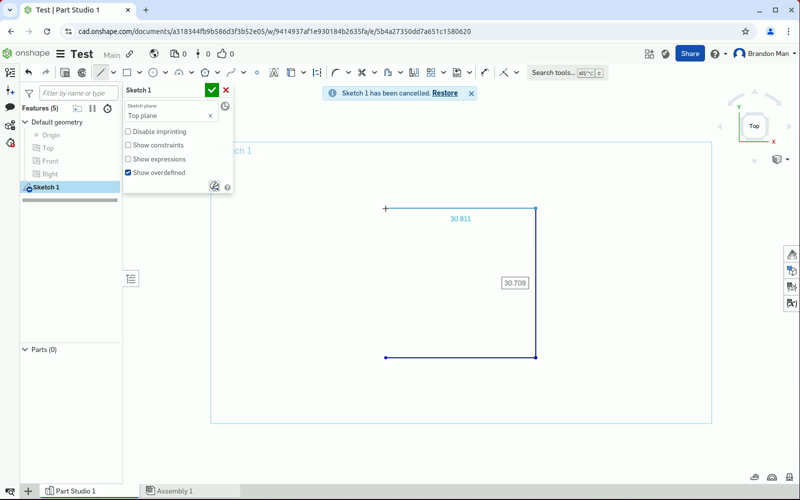
mouse_move(385, 357)
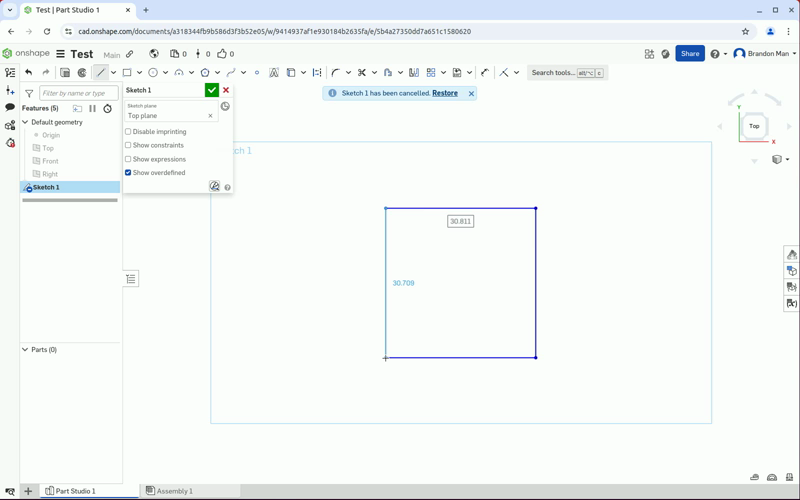
key_up(shift)
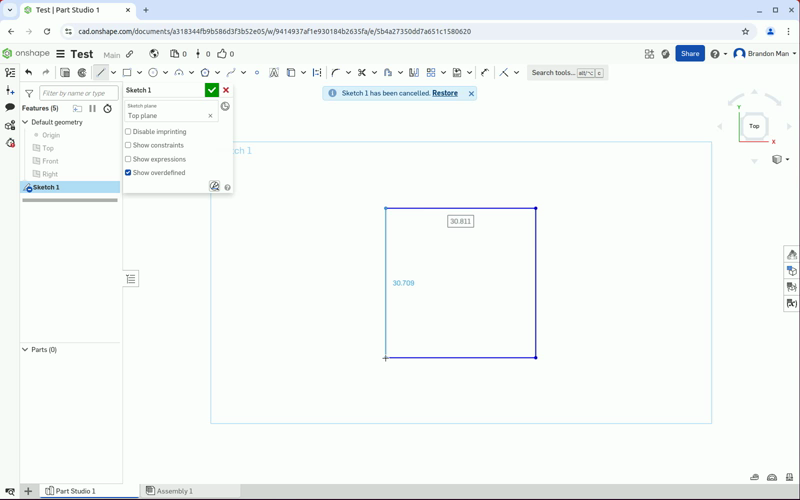
click(385, 357)
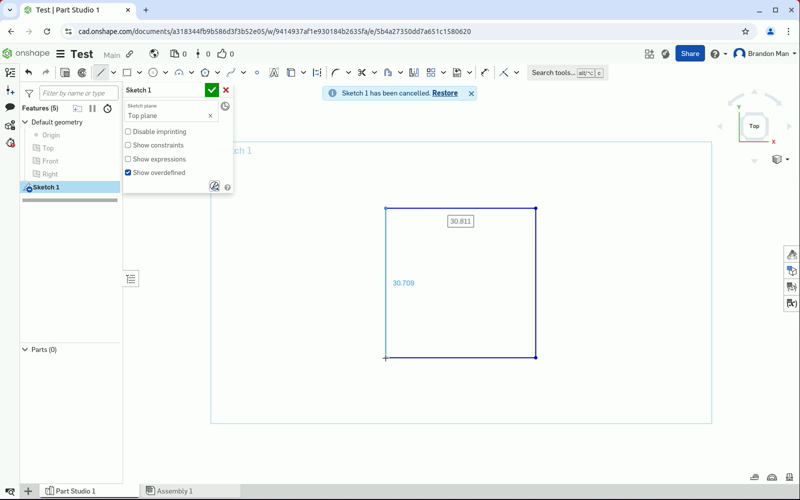
key(esc)
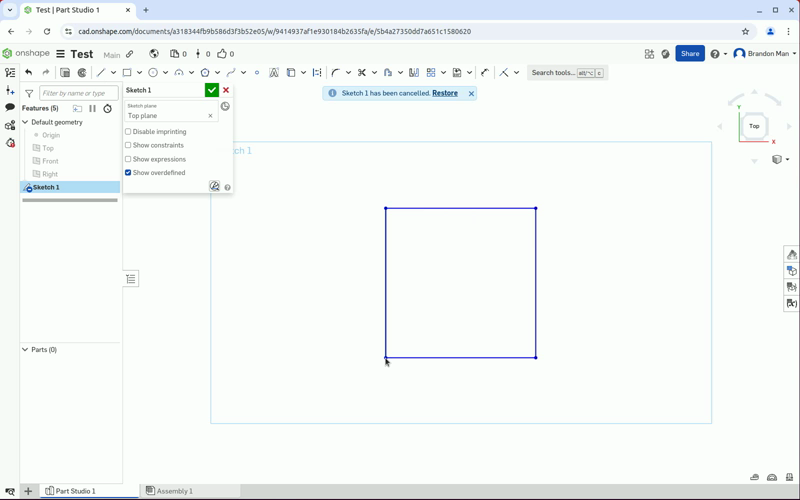
mouse_move(489, 284)
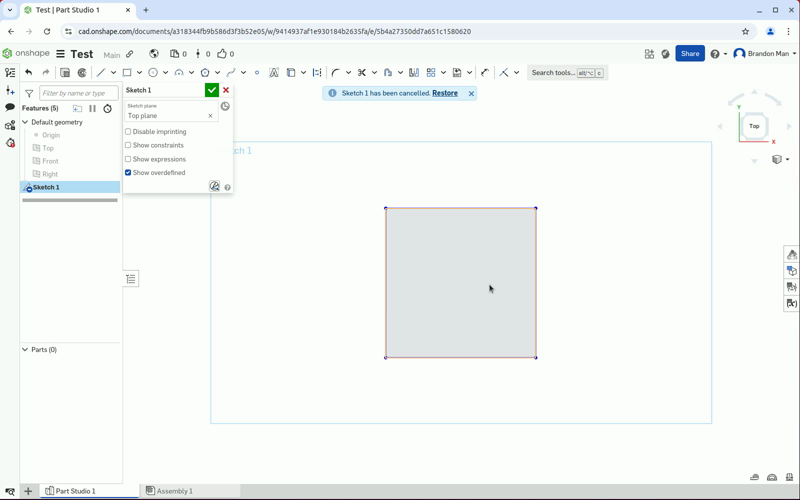
click(489, 284)
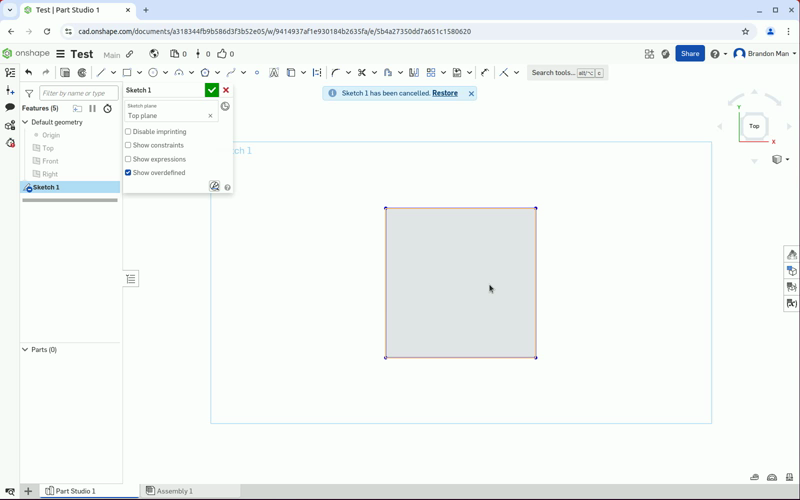
mouse_move(73, 352)
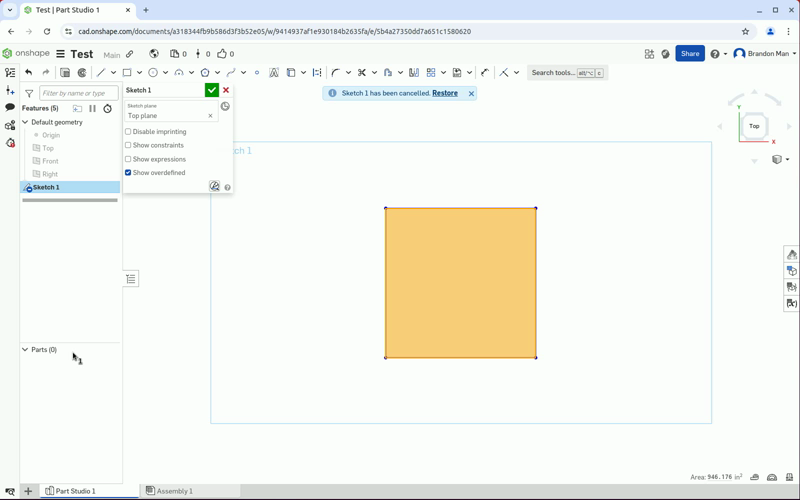
key(shift+y)
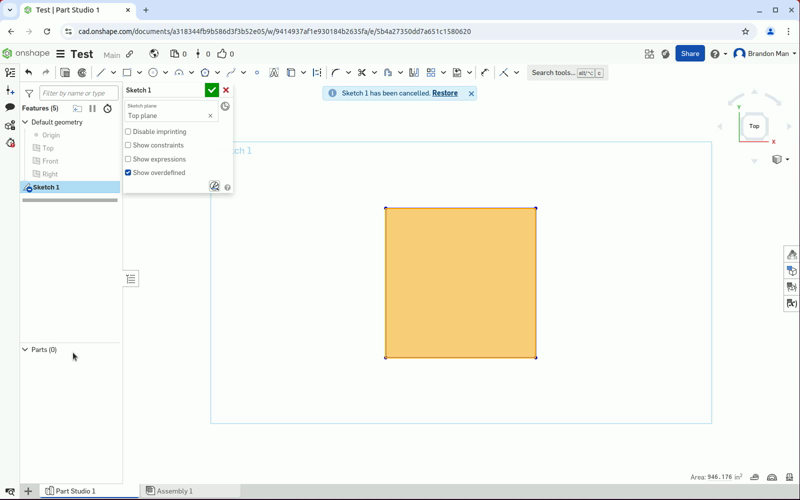
key(shift+e)
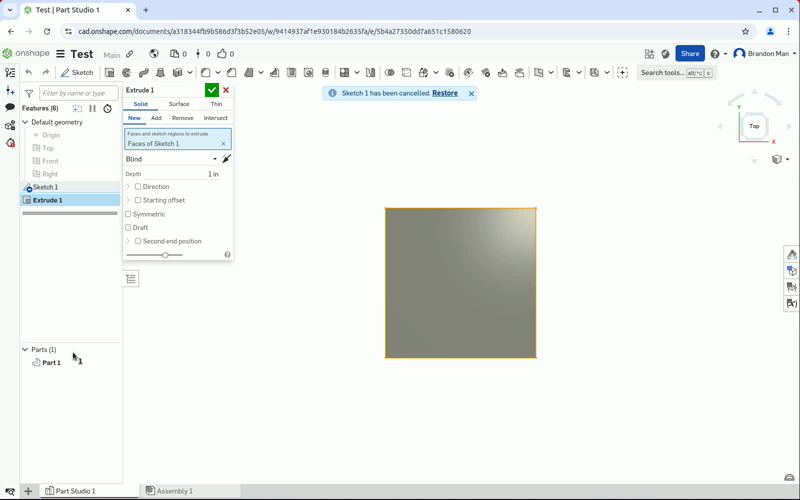
mouse_move(143, 106)
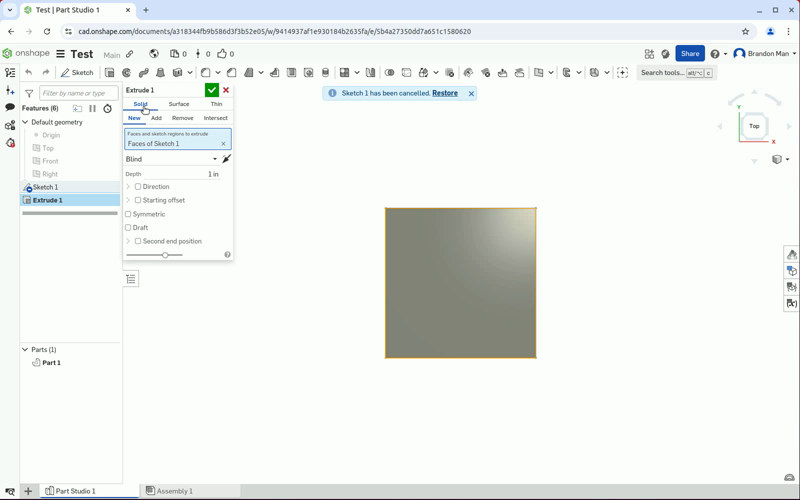
click(143, 106)
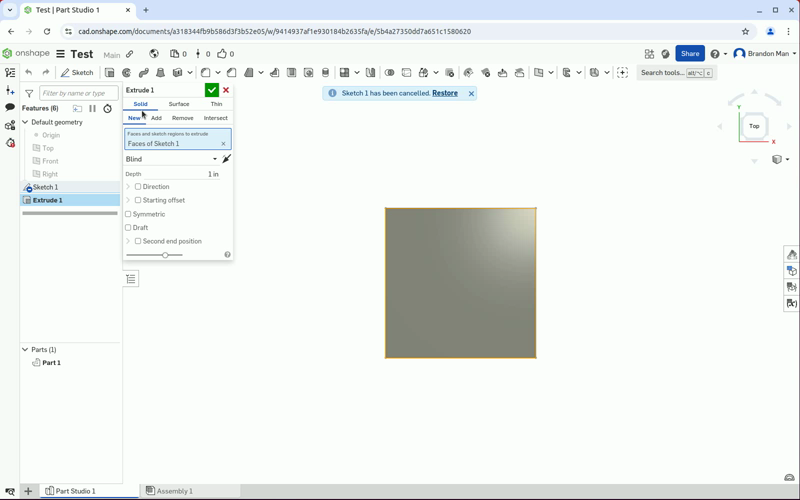
mouse_move(137, 120)
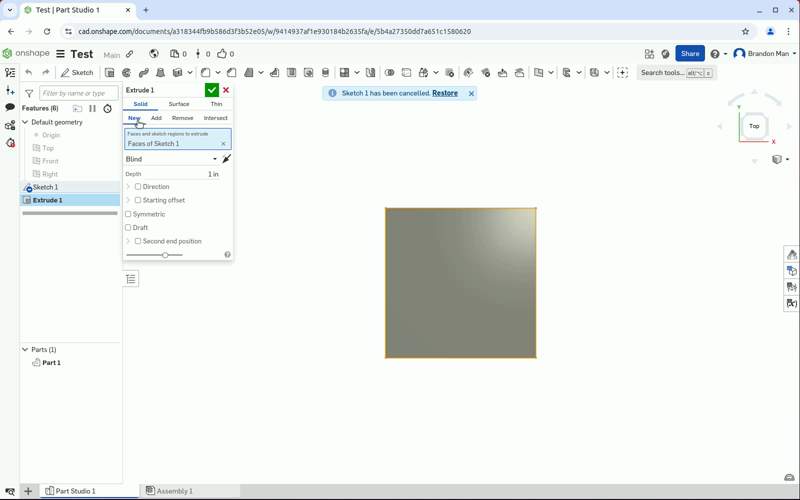
click(137, 120)
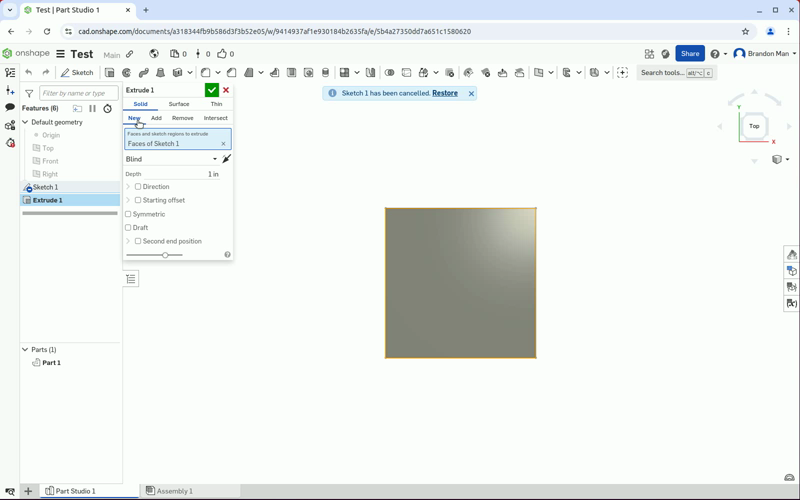
key(tab, 4)
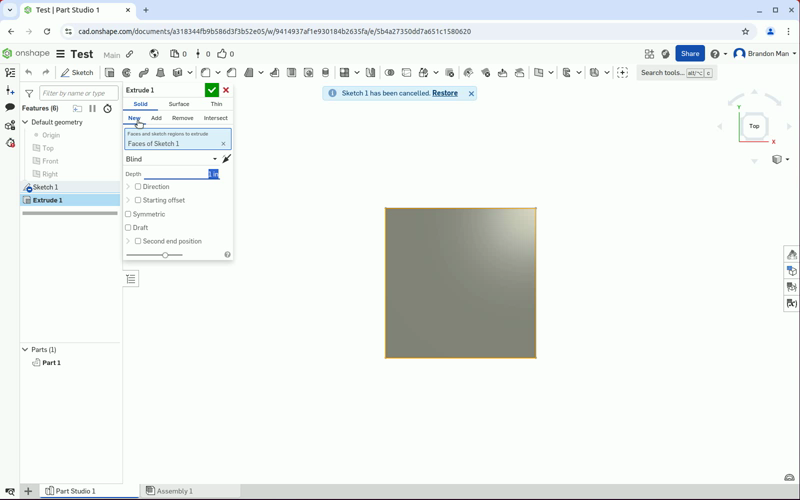
text(23.108)
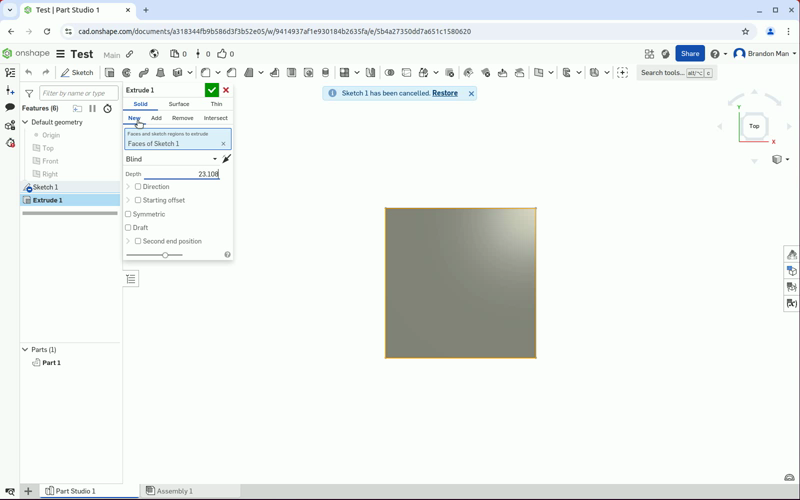
key(enter)
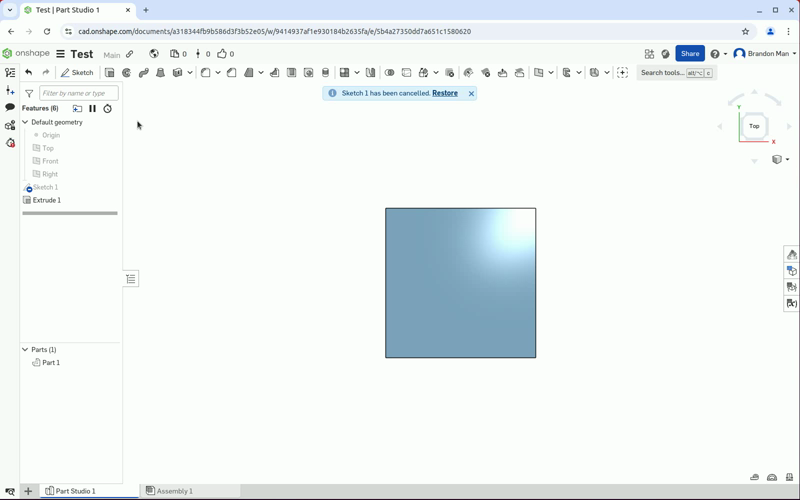
key(shift+h)
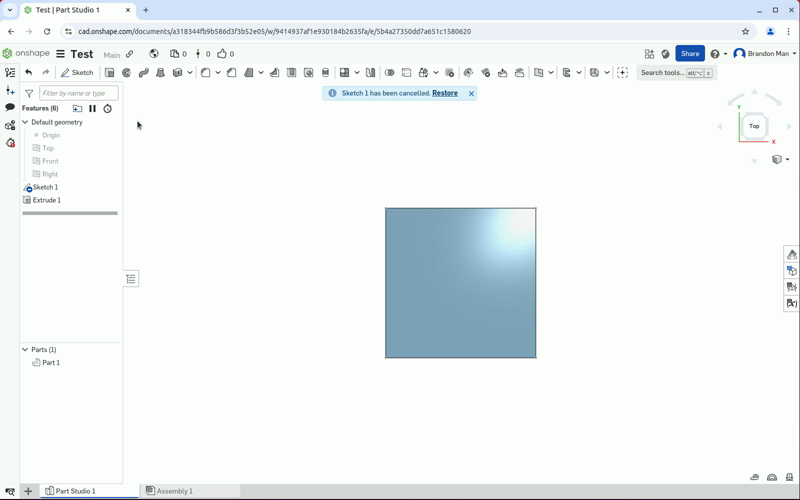
key(shift+h)
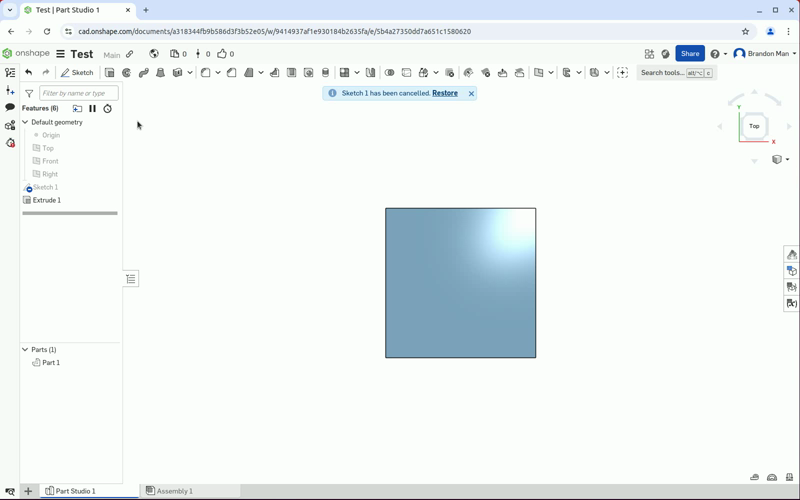
mouse_move(73, 189)
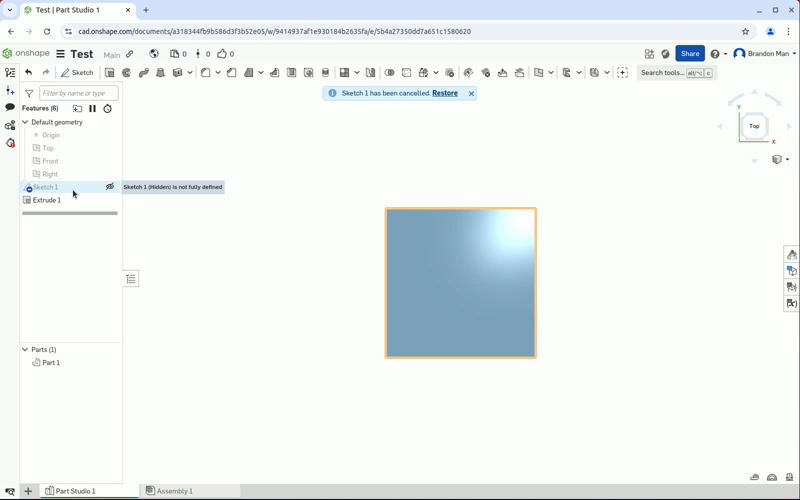
click(73, 189)
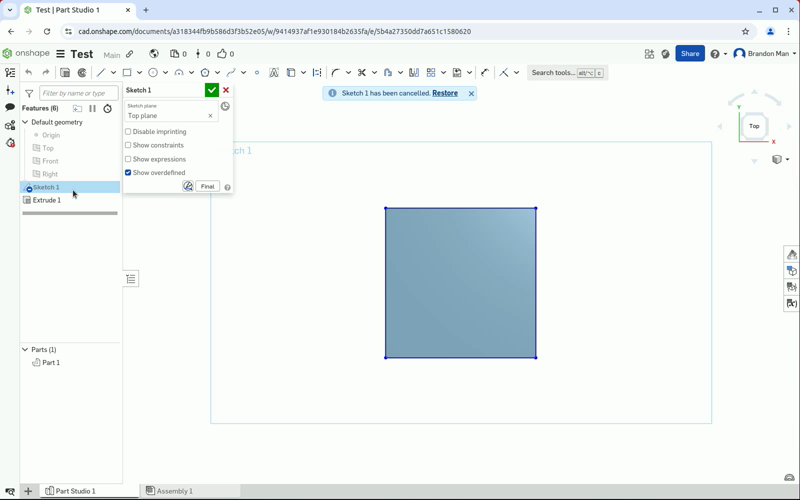
mouse_move(229, 92)
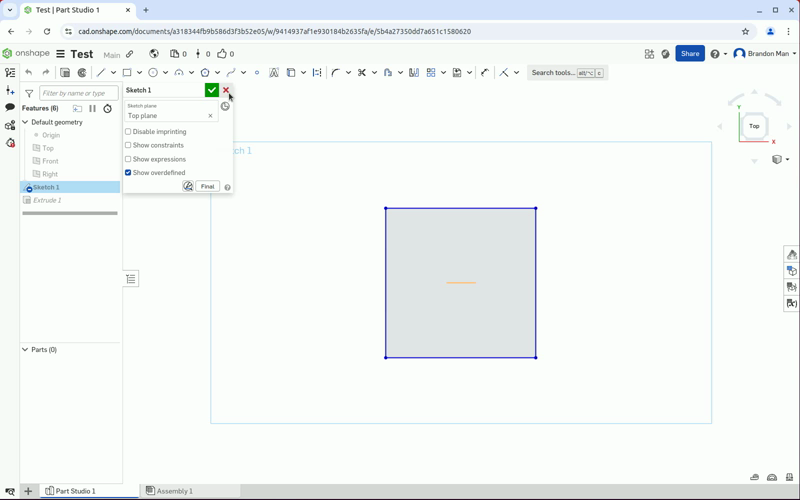
click(229, 92)
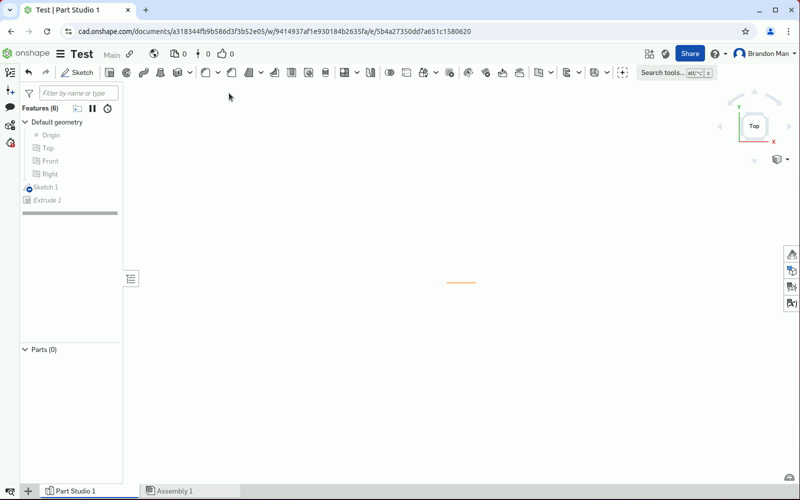
mouse_move(541, 75)
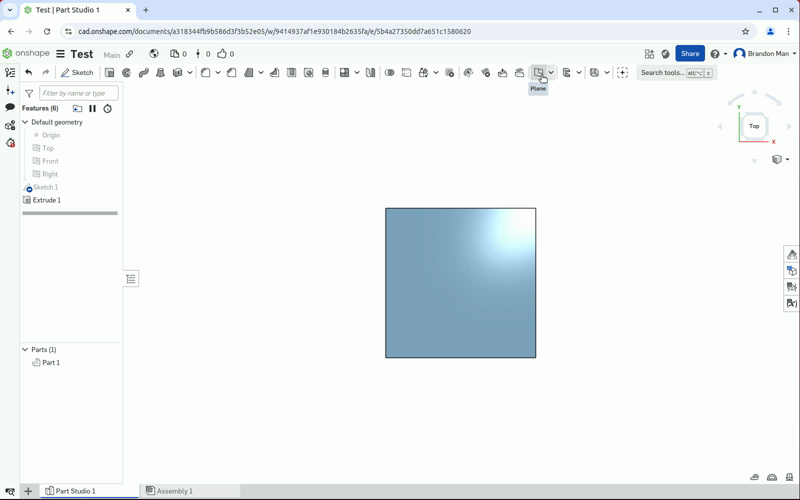
click(541, 75)
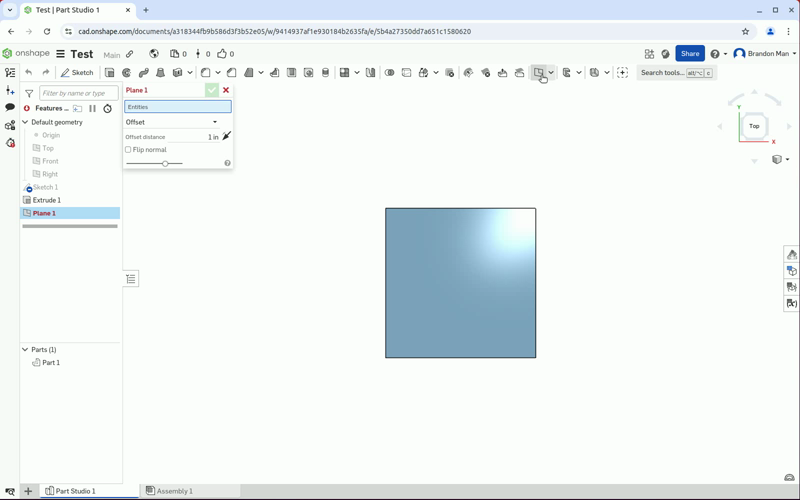
mouse_move(73, 150)
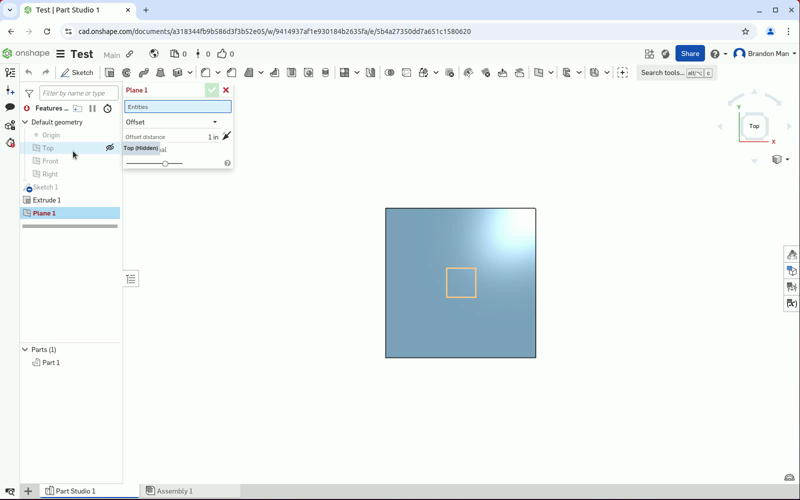
click(73, 150)
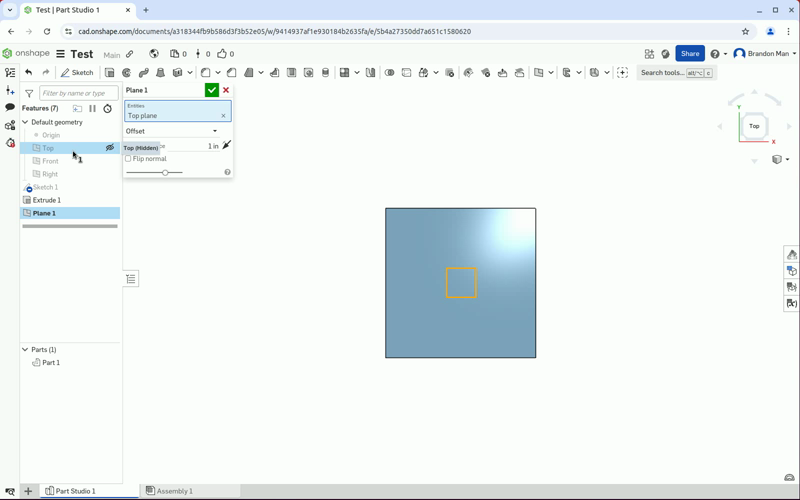
key(tab, 2)
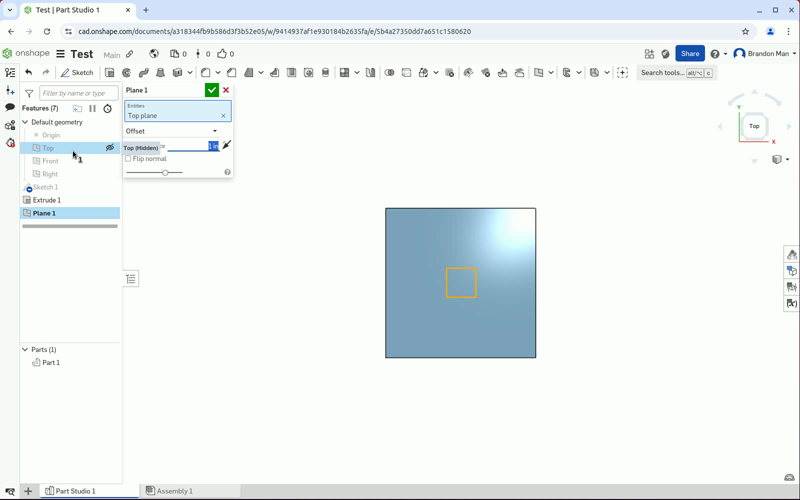
text(23.108)
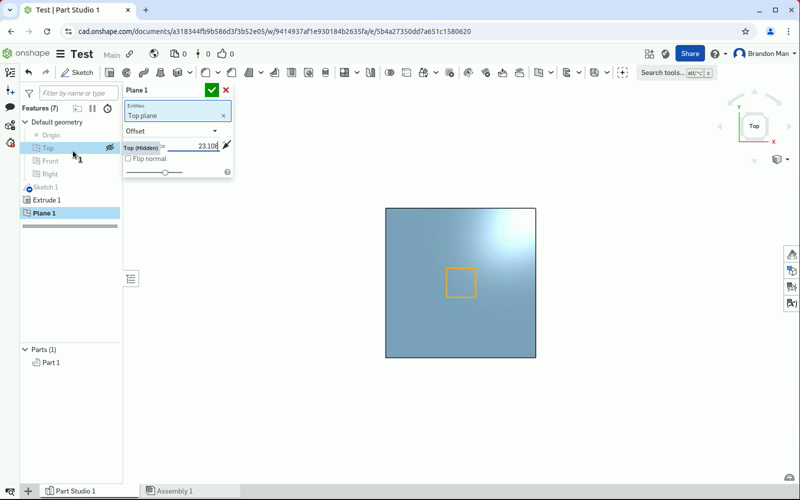
key(enter, 2)
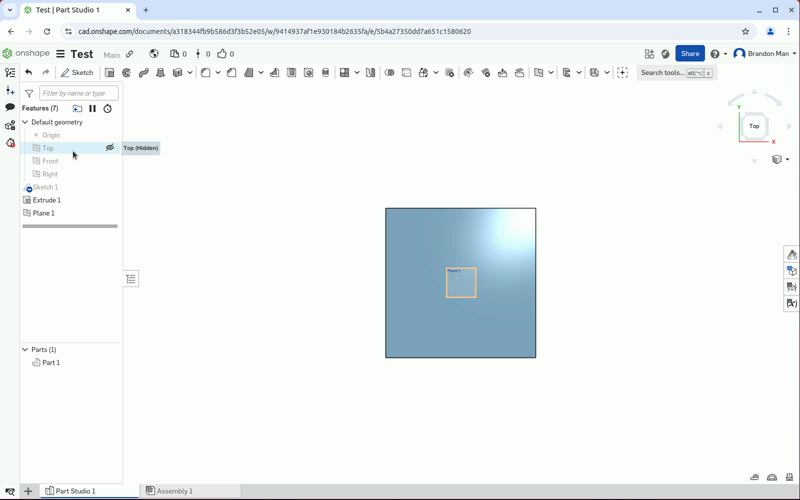
key(shift+s)
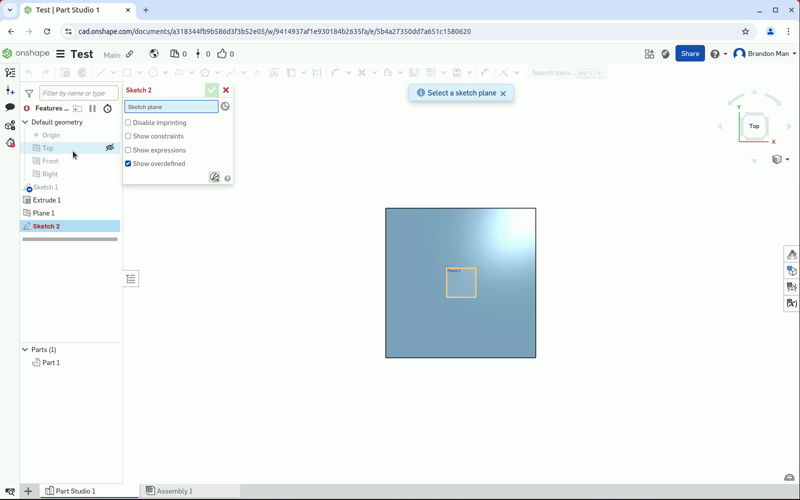
mouse_move(73, 215)
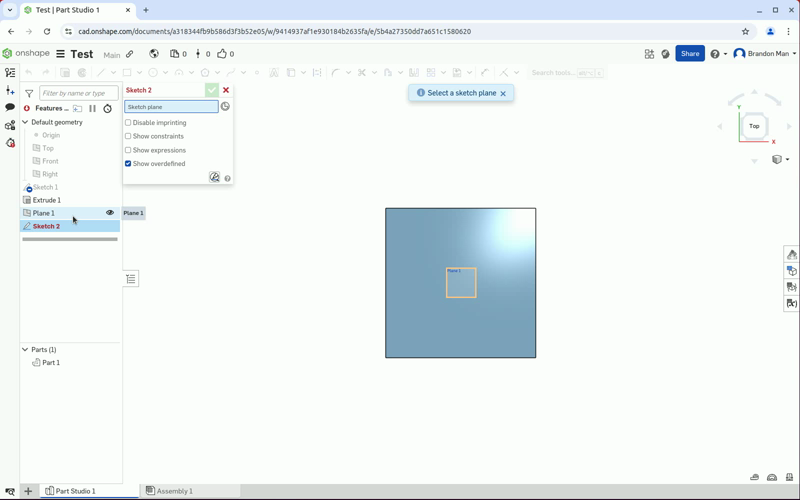
click(73, 215)
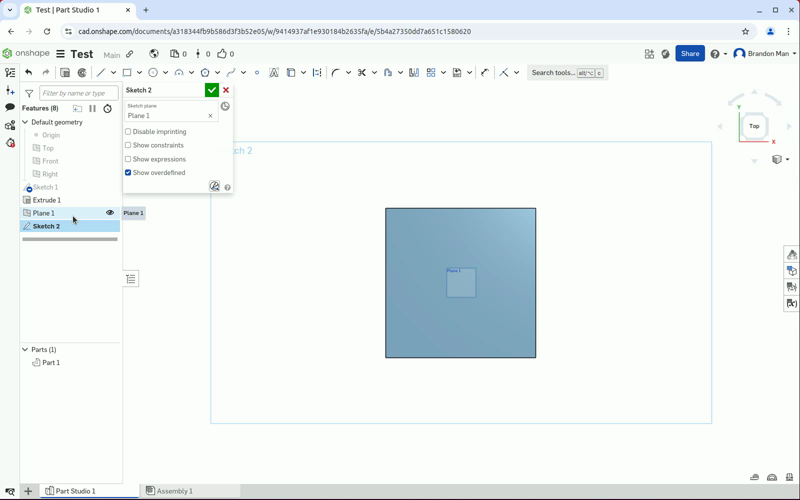
mouse_move(73, 352)
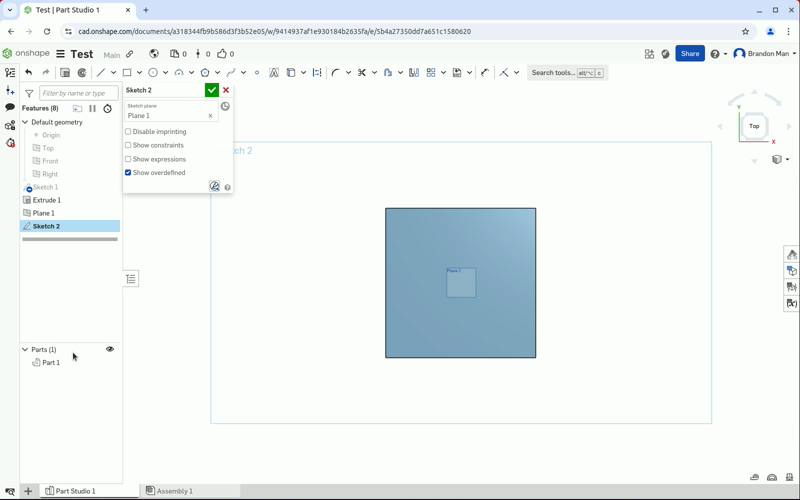
key(y)
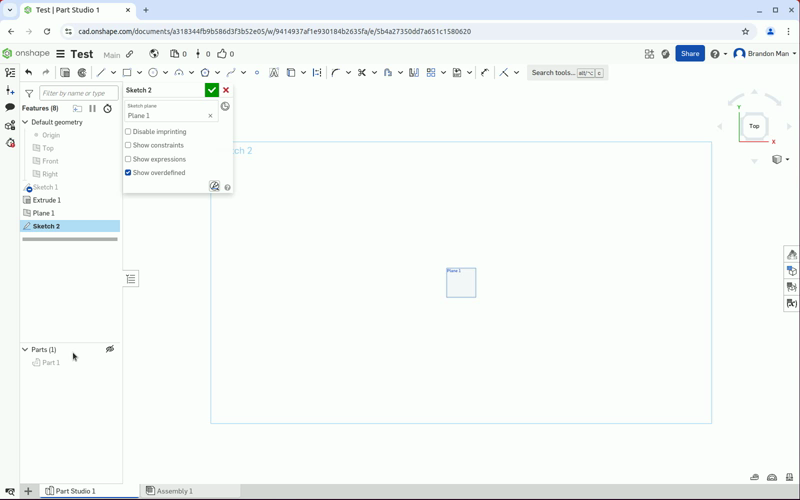
key(l)
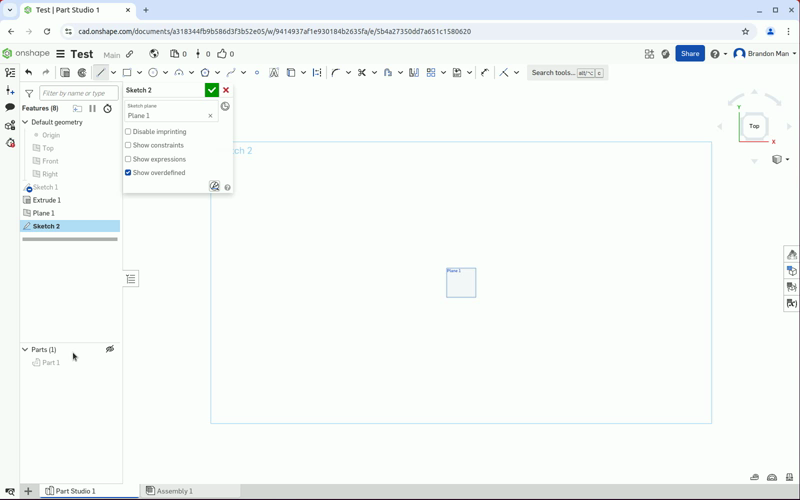
key_down(shift)
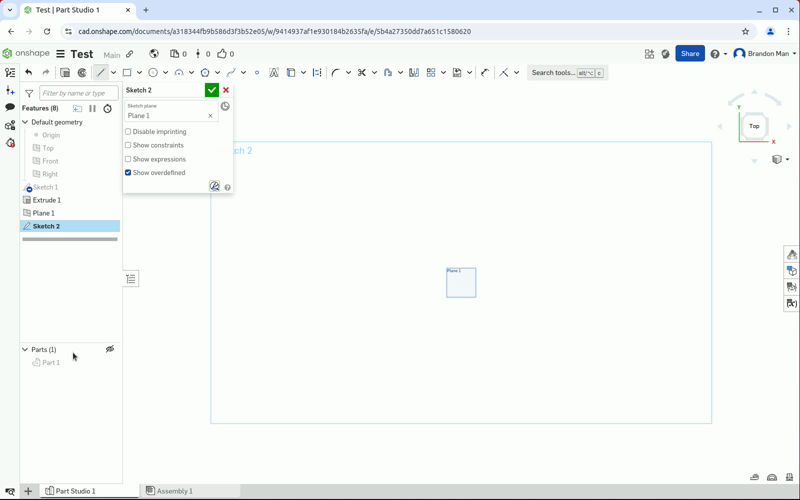
mouse_move(390, 353)
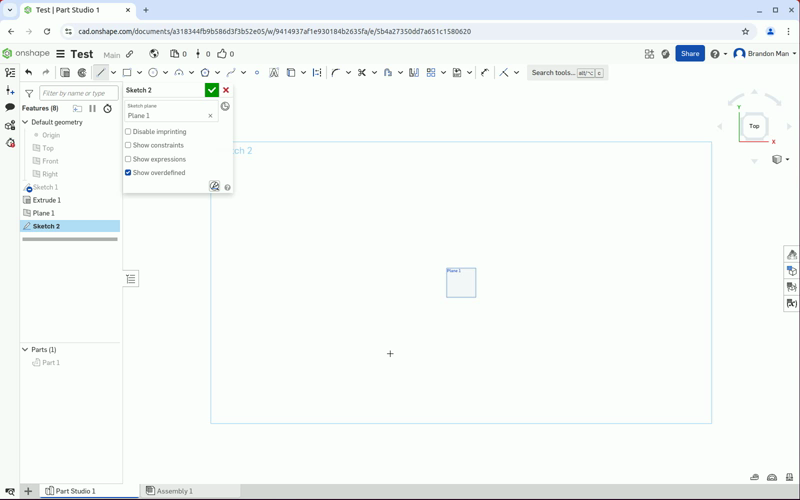
click(390, 353)
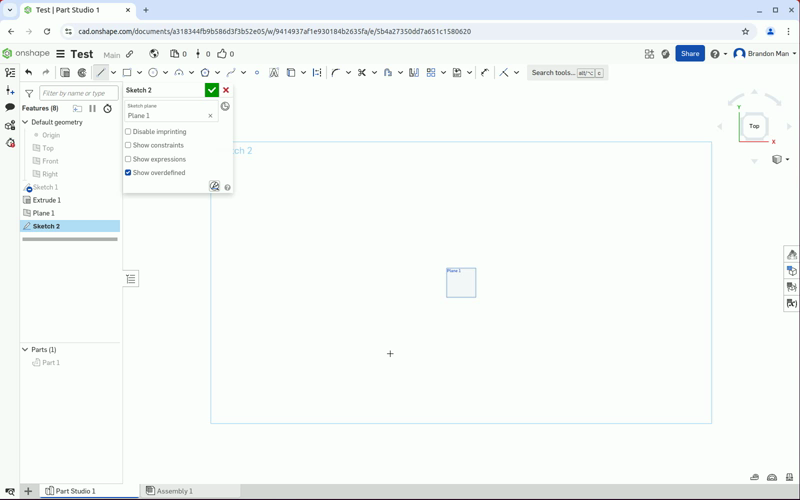
key_up(shift)
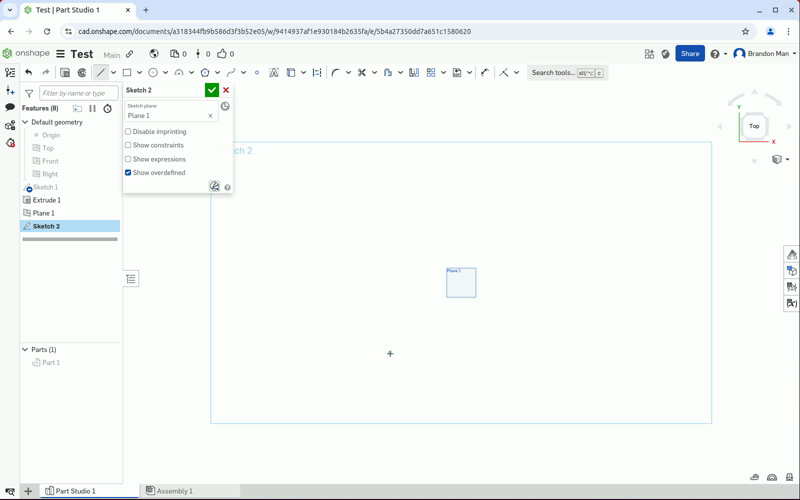
key_down(shift)
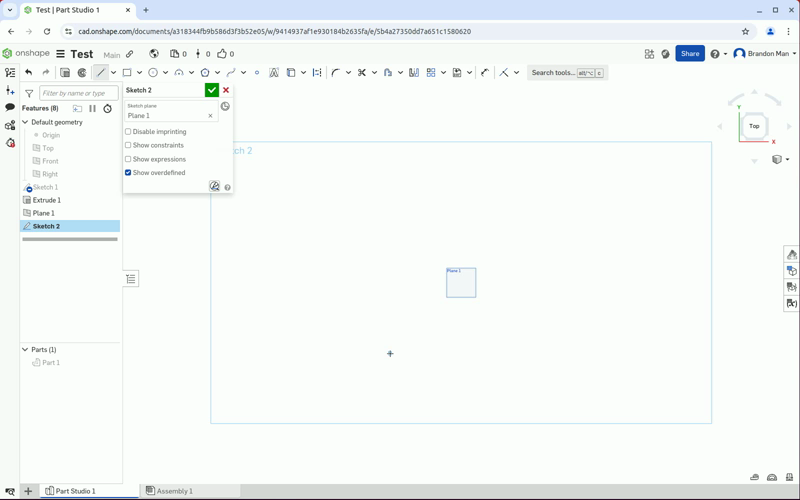
mouse_move(530, 353)
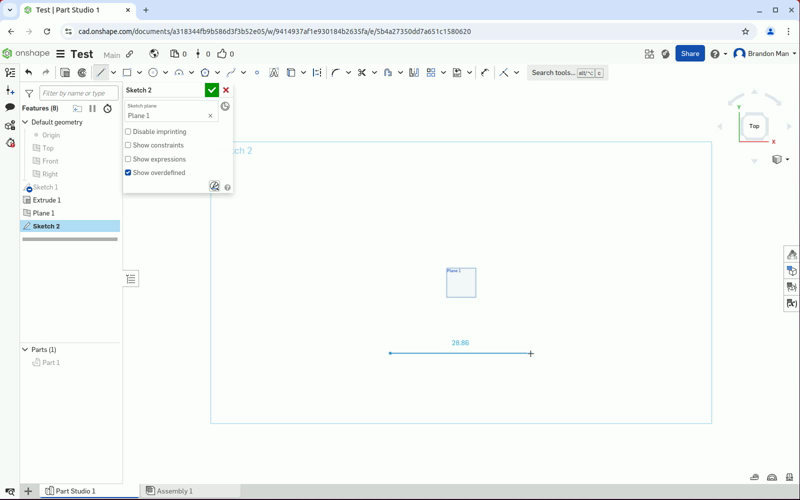
click(530, 353)
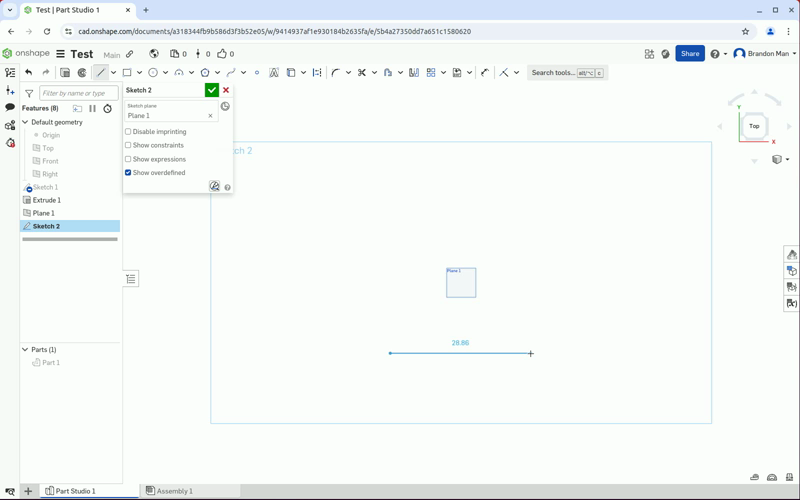
key_up(shift)
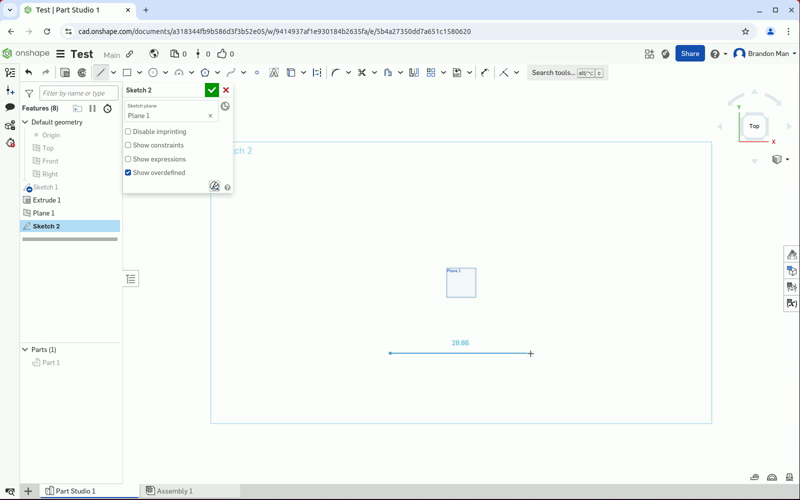
key_down(shift)
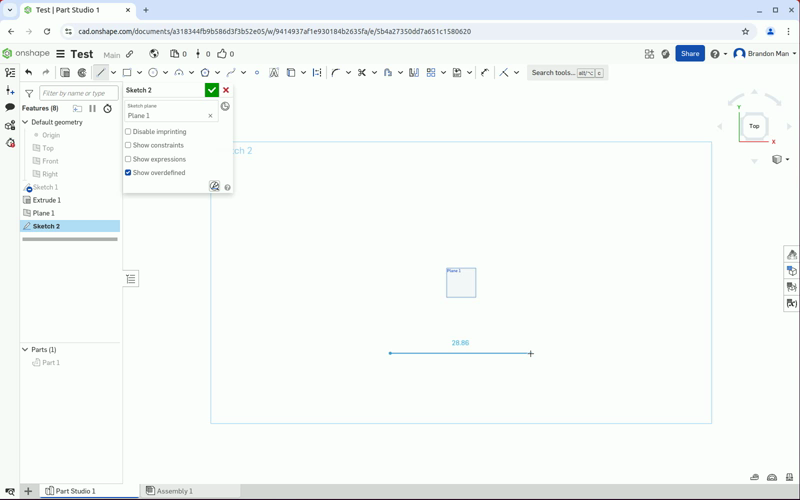
mouse_move(530, 213)
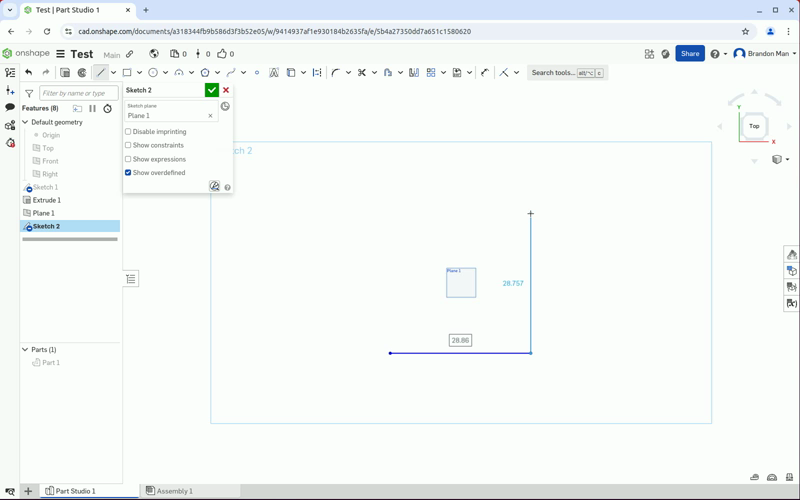
click(530, 213)
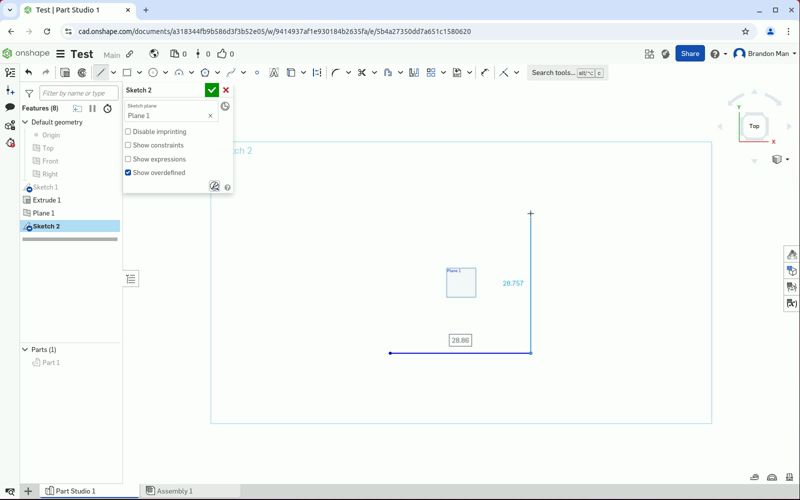
key_up(shift)
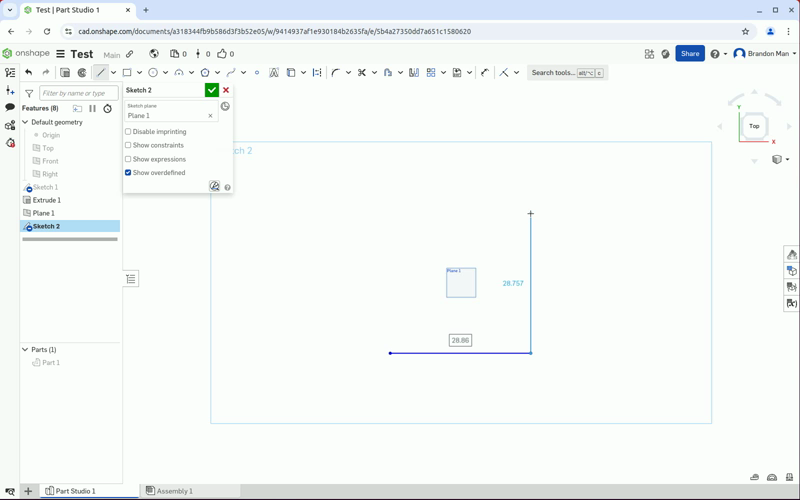
key_down(shift)
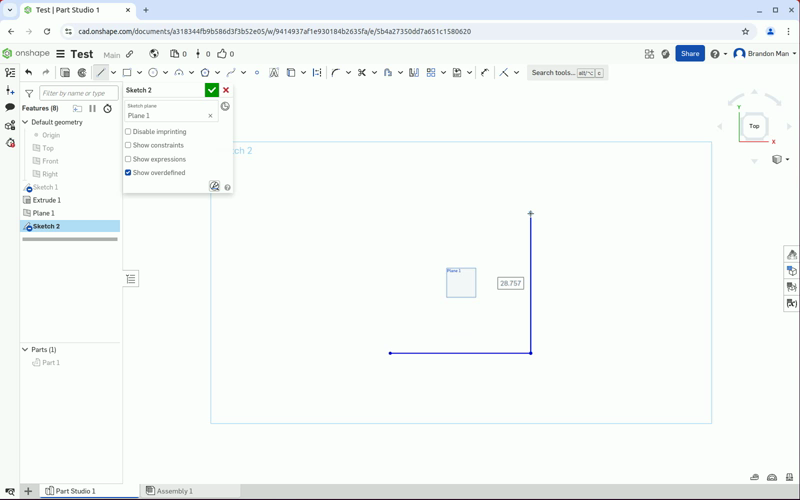
mouse_move(390, 213)
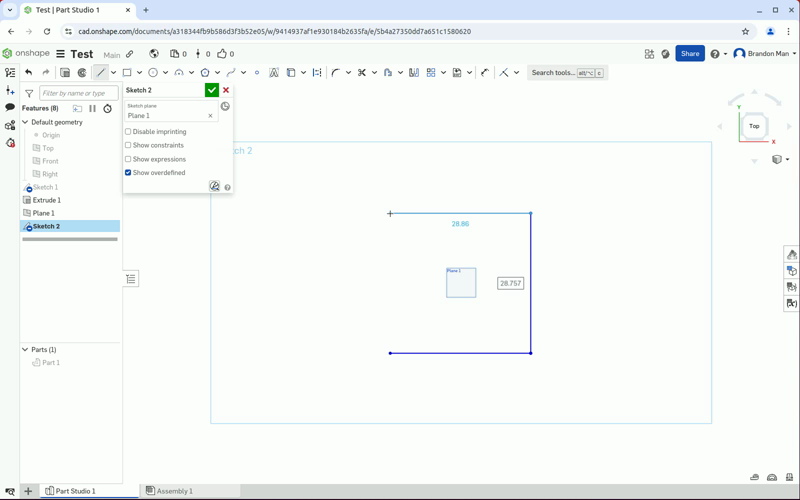
click(390, 213)
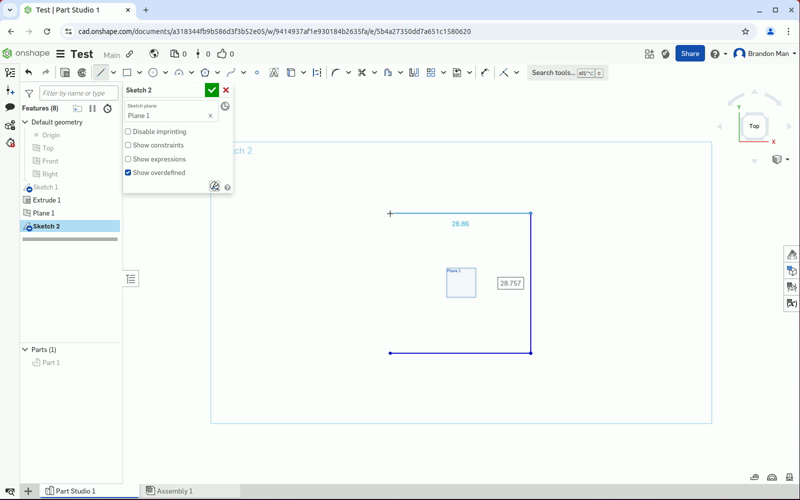
key_up(shift)
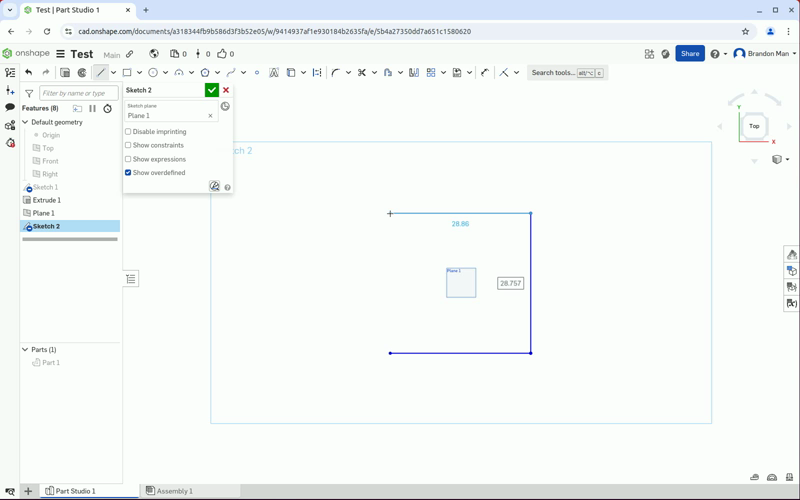
key_down(shift)
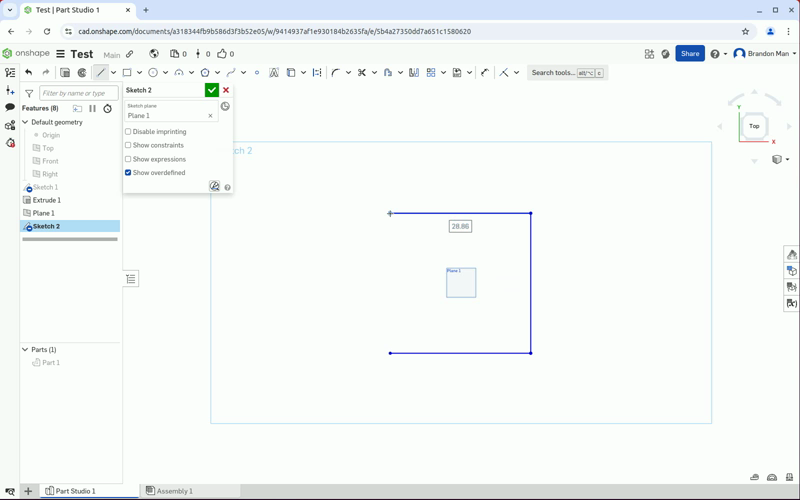
mouse_move(390, 353)
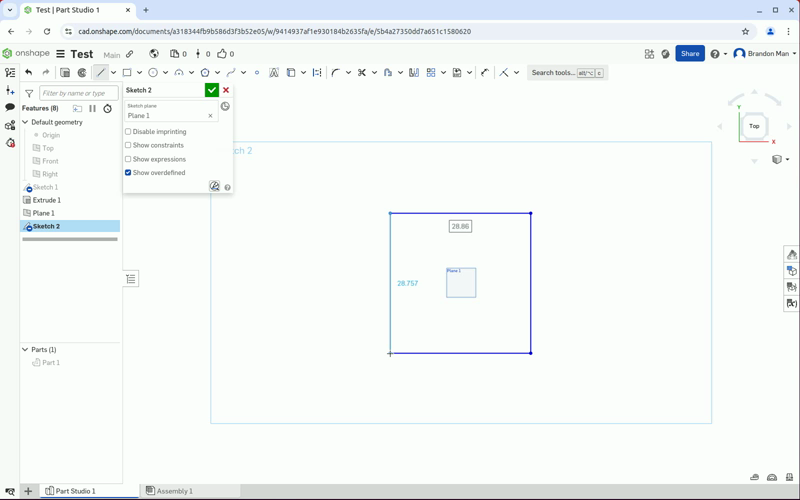
key_up(shift)
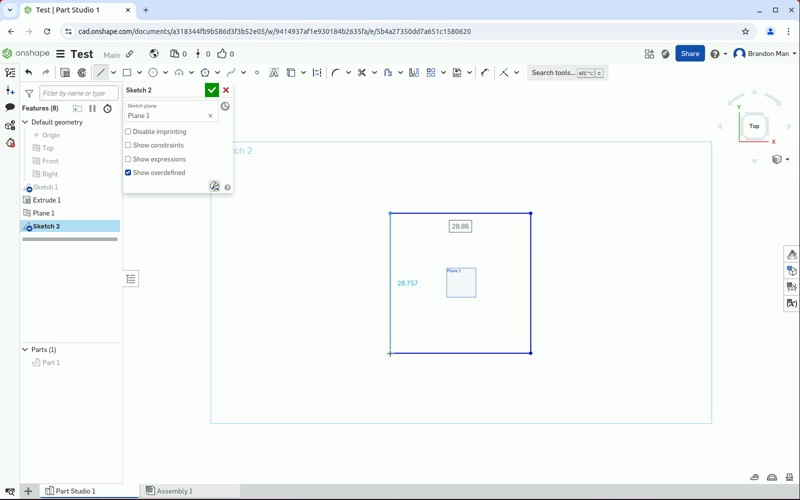
click(390, 353)
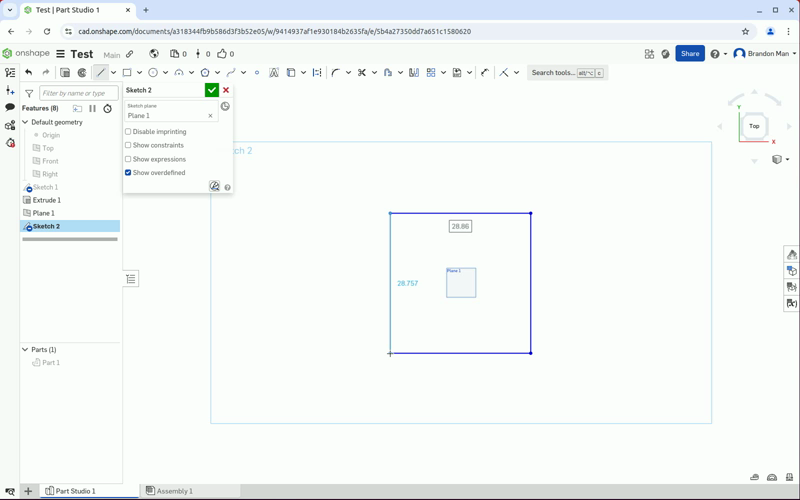
key(esc)
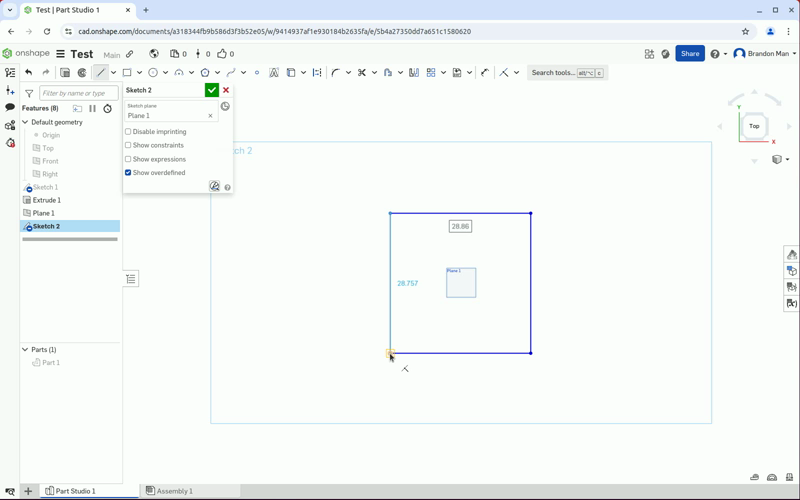
mouse_move(515, 268)
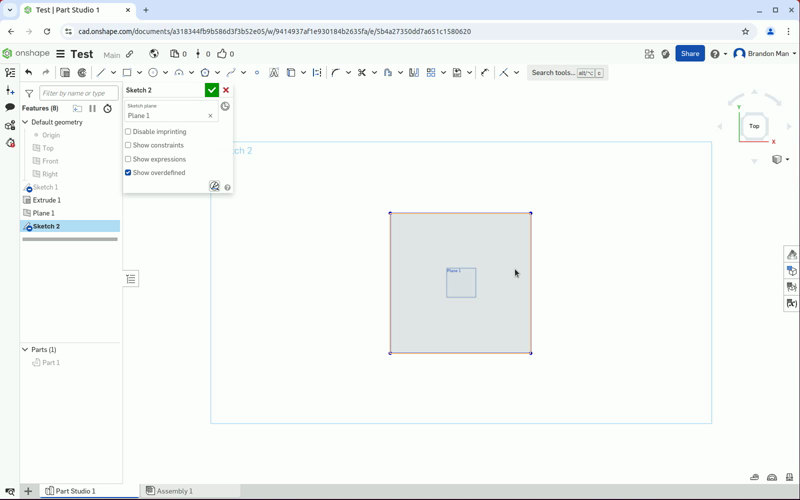
click(515, 268)
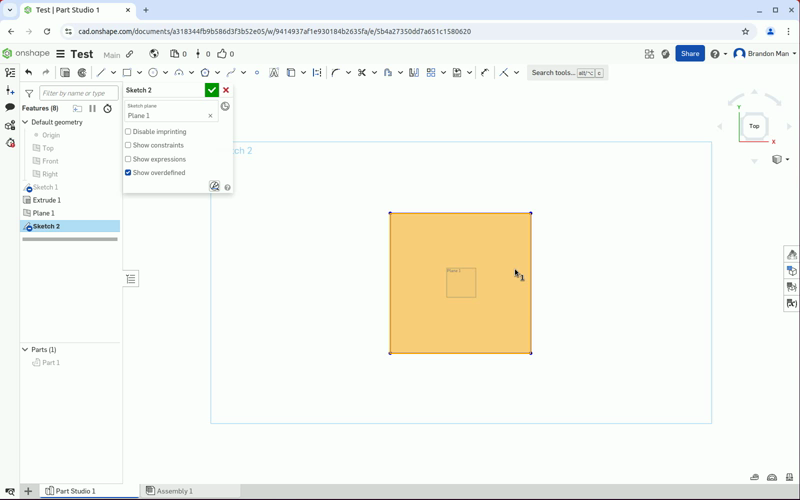
mouse_move(73, 352)
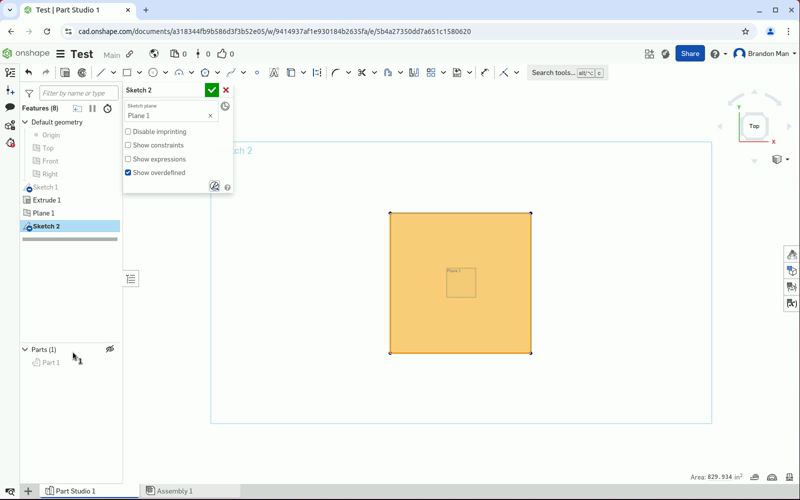
key(shift+y)
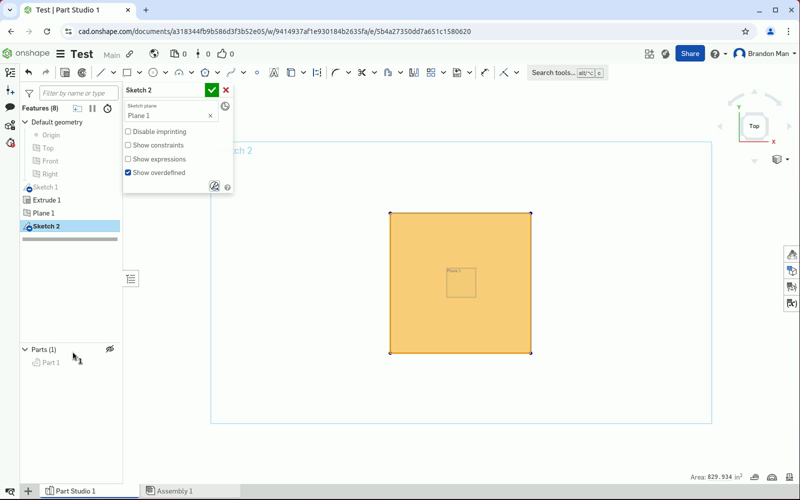
key(shift+e)
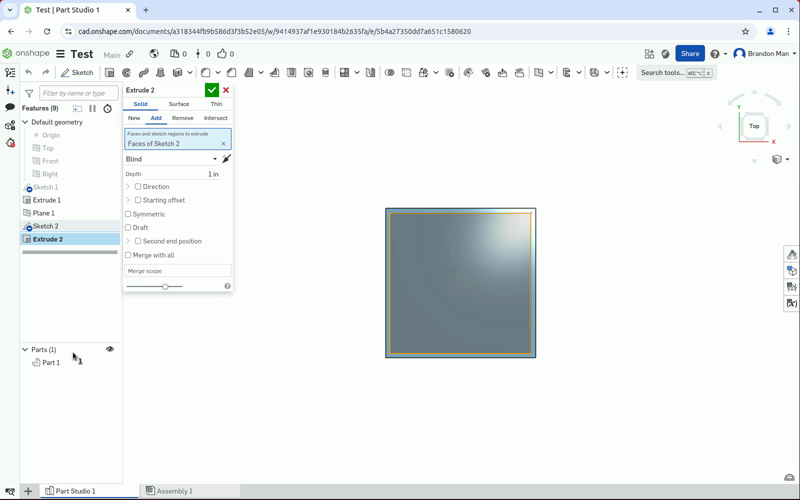
mouse_move(143, 106)
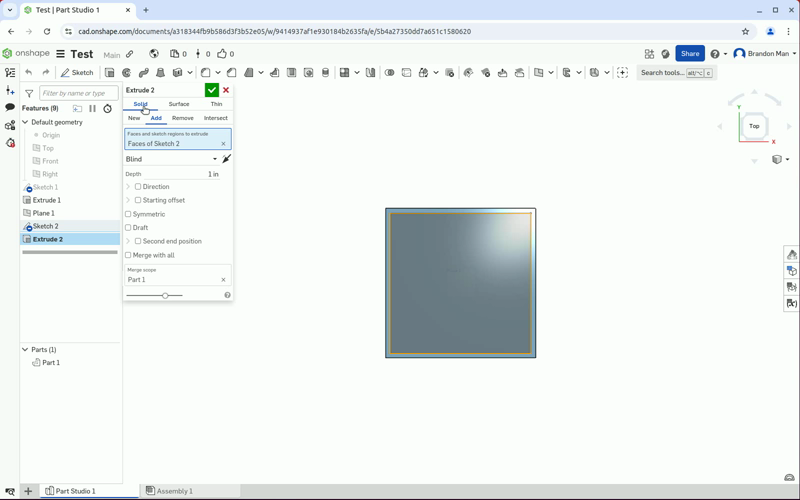
click(143, 106)
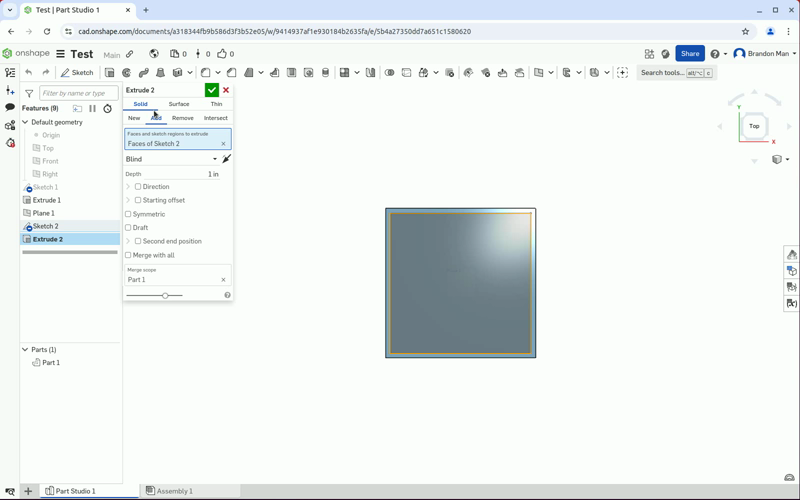
mouse_move(186, 120)
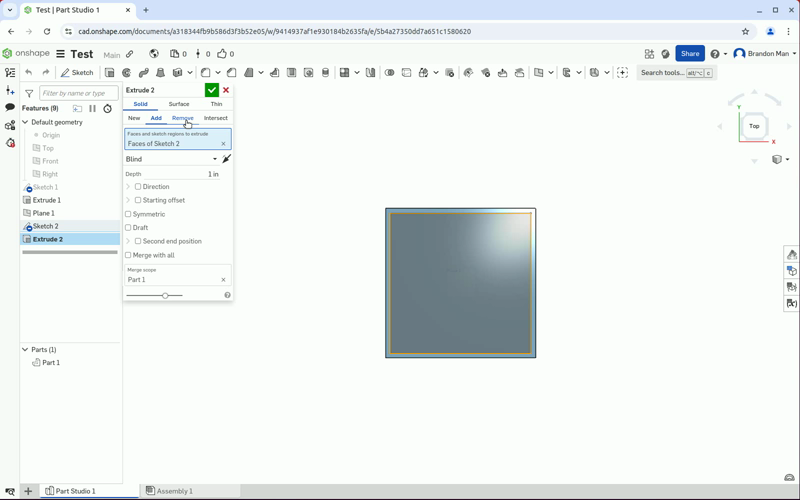
click(186, 120)
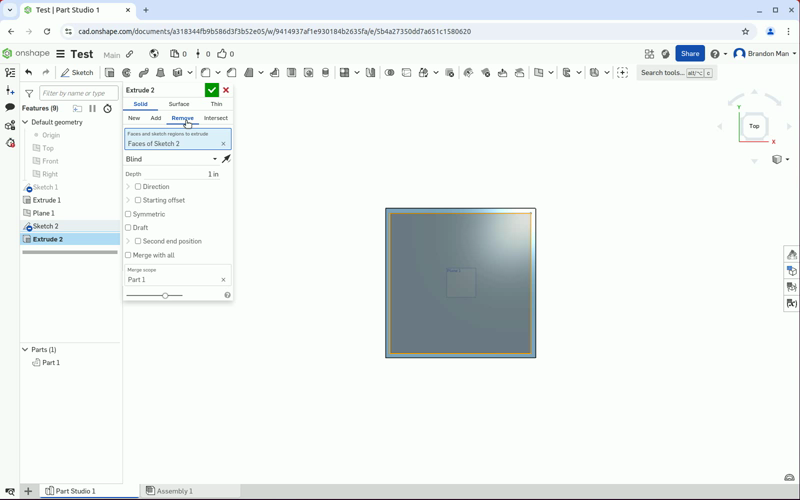
key(tab, 4)
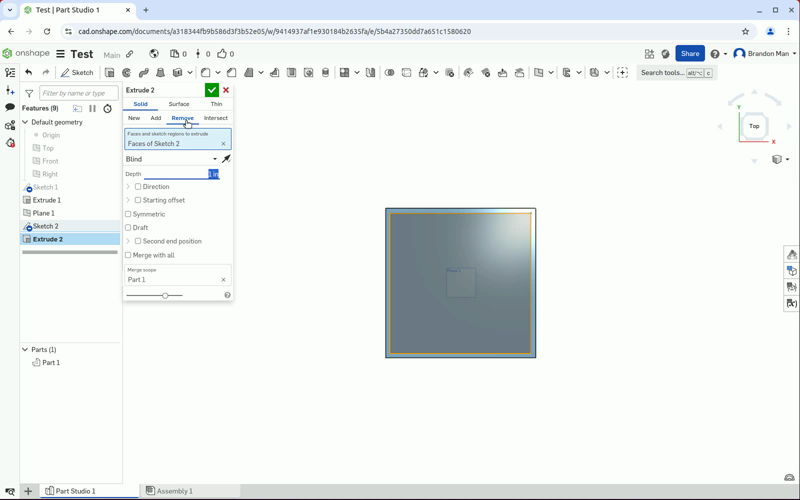
text(23.108)
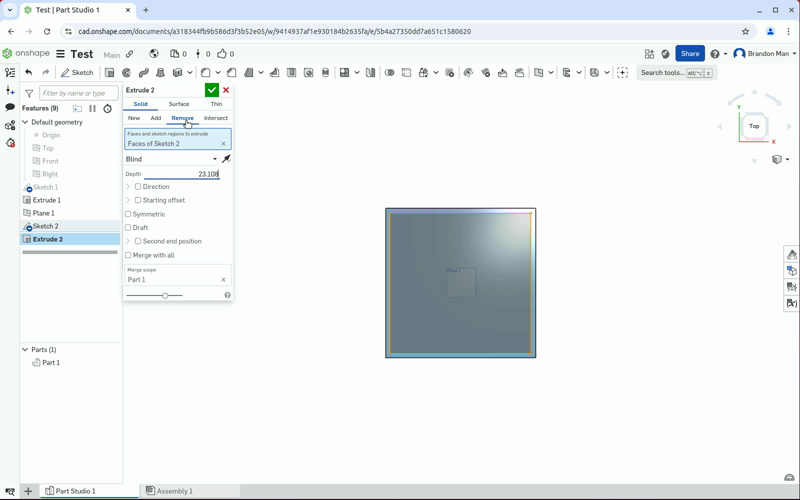
key(tab, 6)
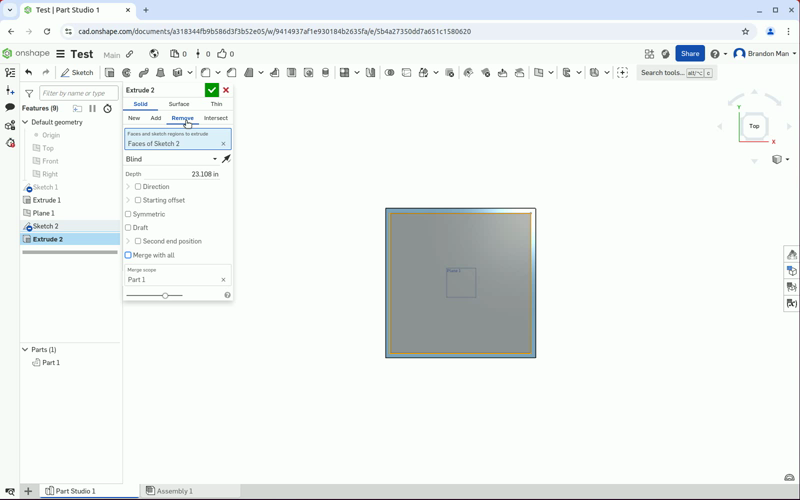
key(space)
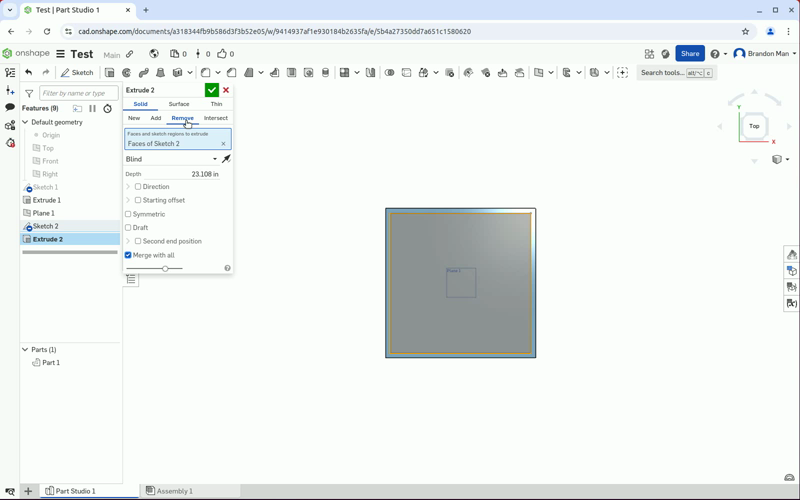
key(enter)
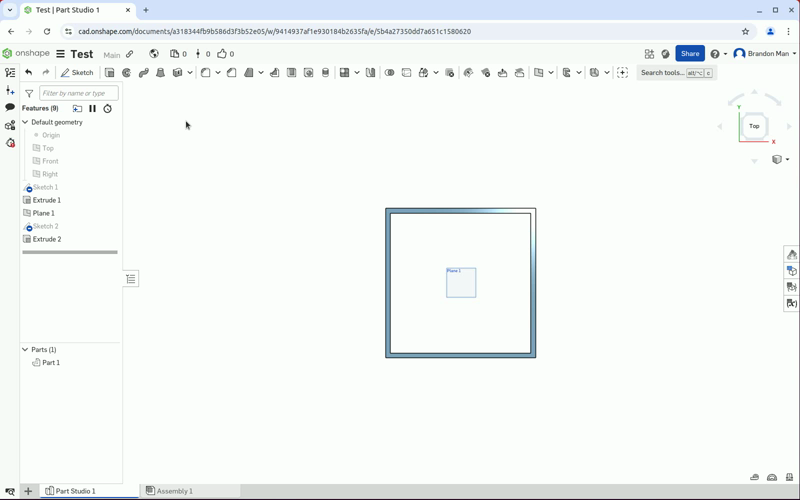
key(shift+h)
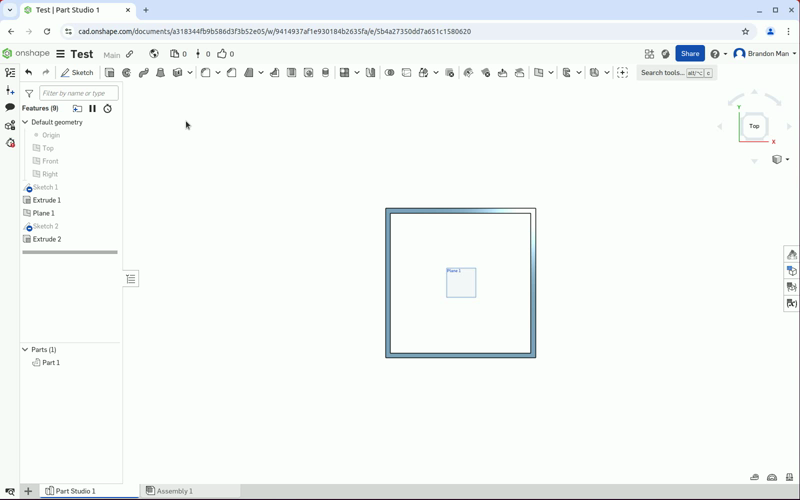
key(shift+h)
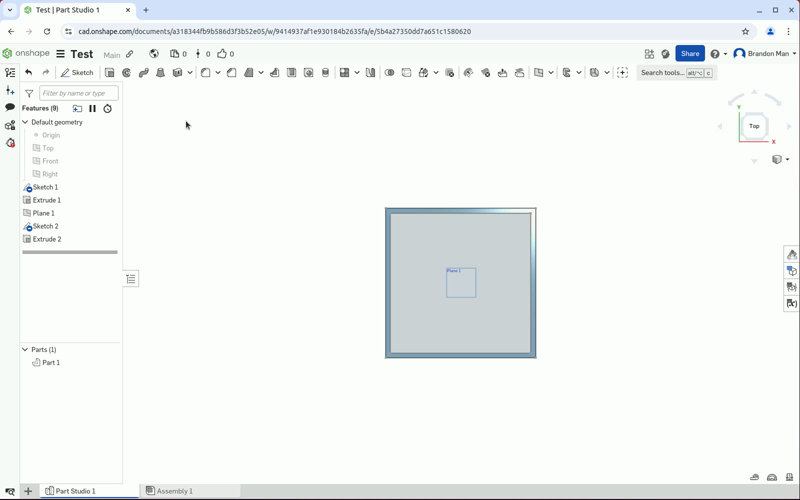
key(shift+7)
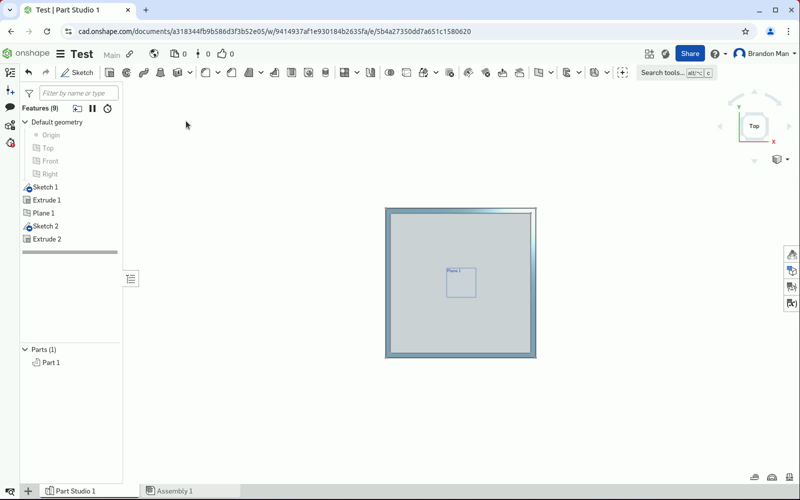
key(up, 3)
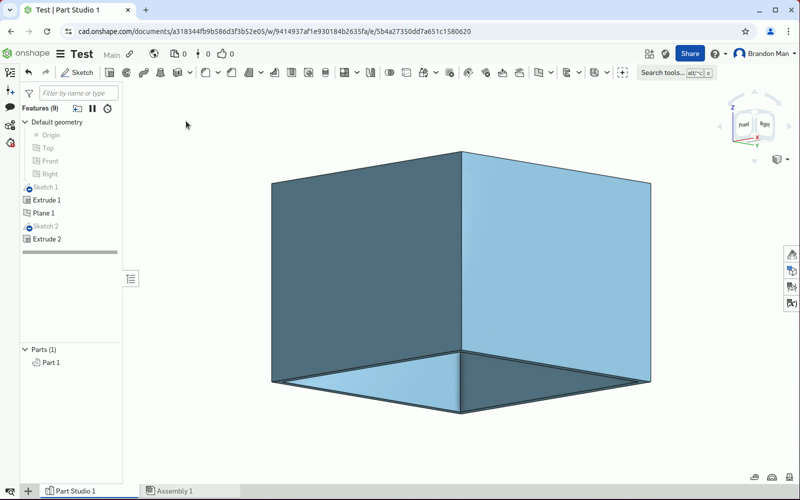
key(left, 3)
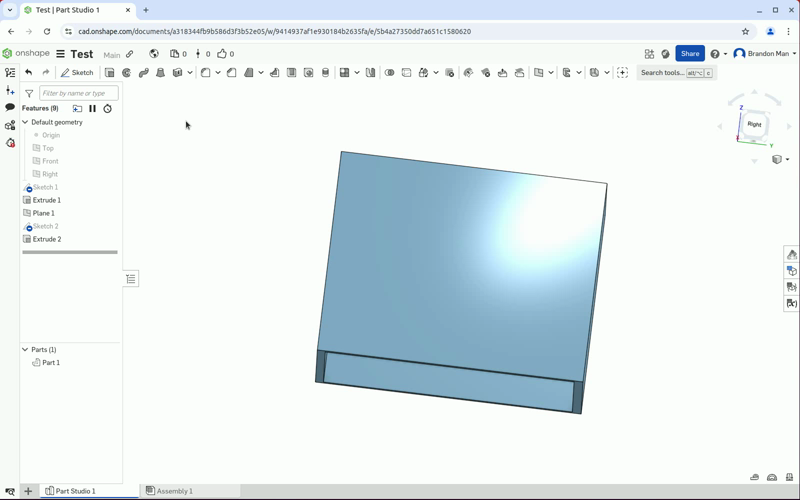
key(right, 3)
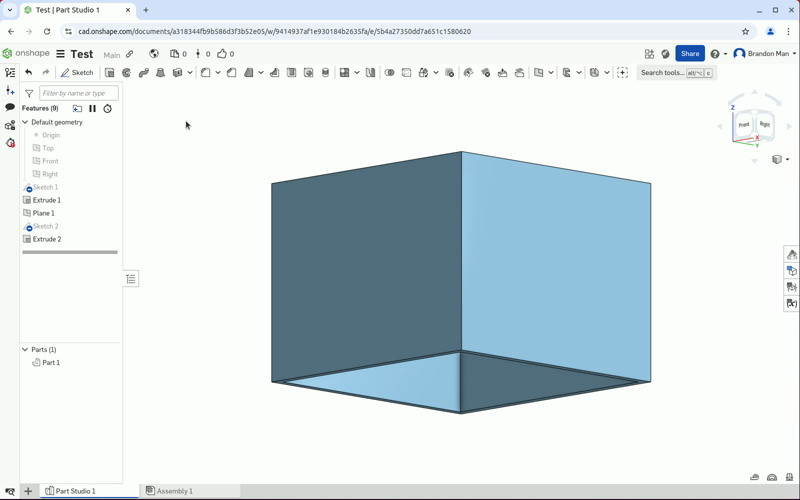
key(down, 3)
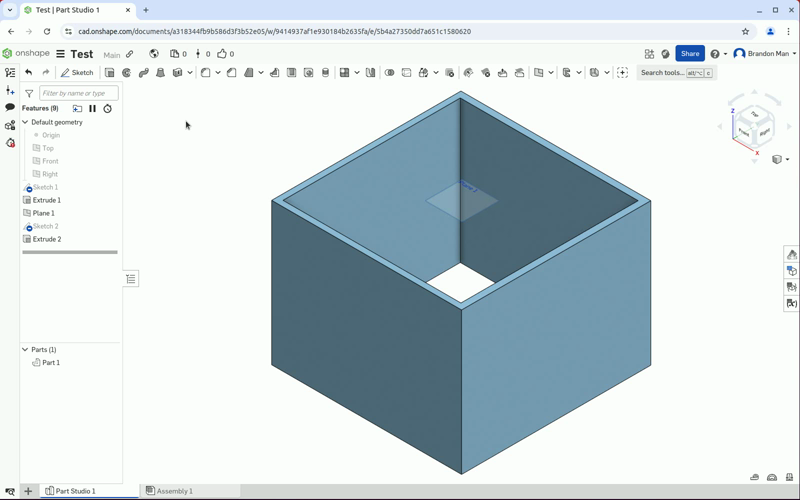
mouse_move(73, 189)
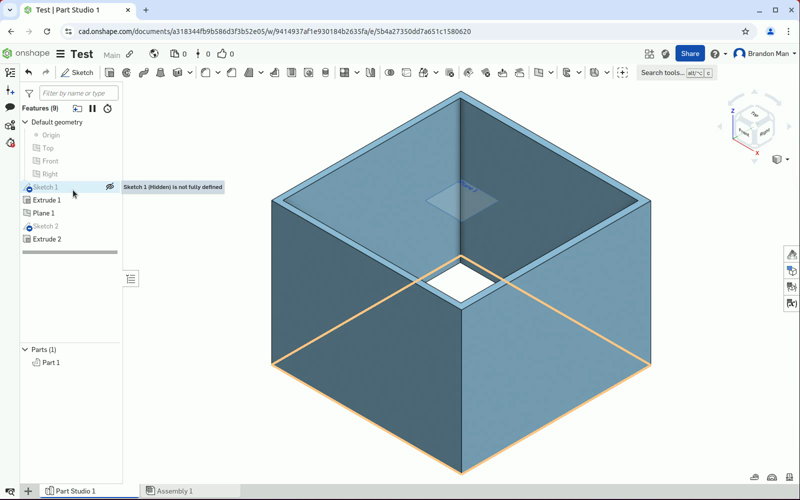
click(73, 189)